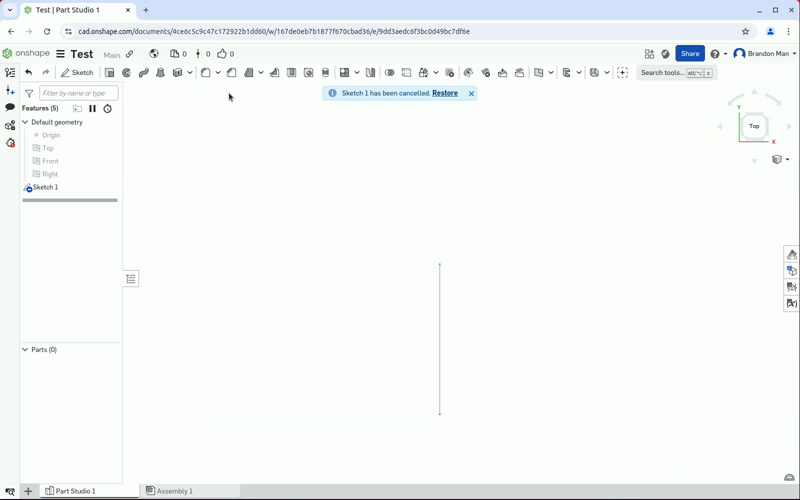
key(shift+h)
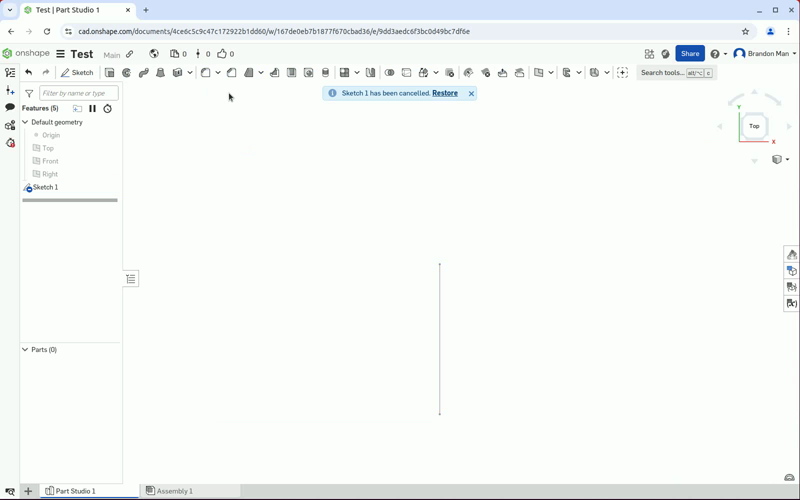
key(shift+s)
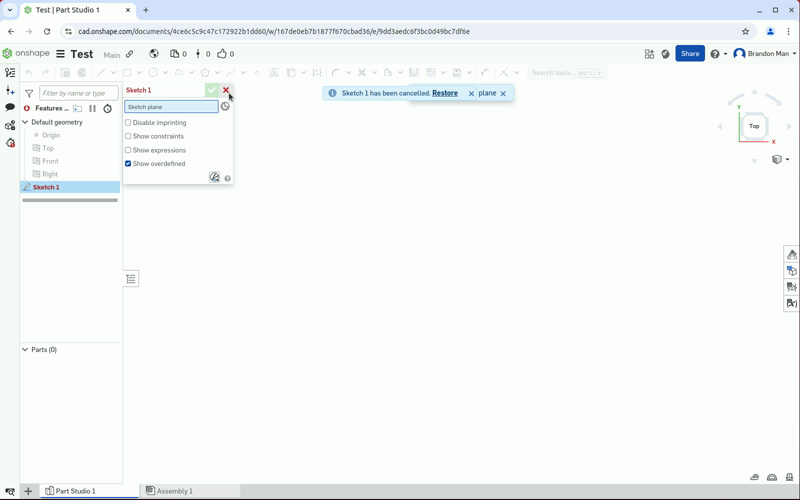
mouse_move(73, 150)
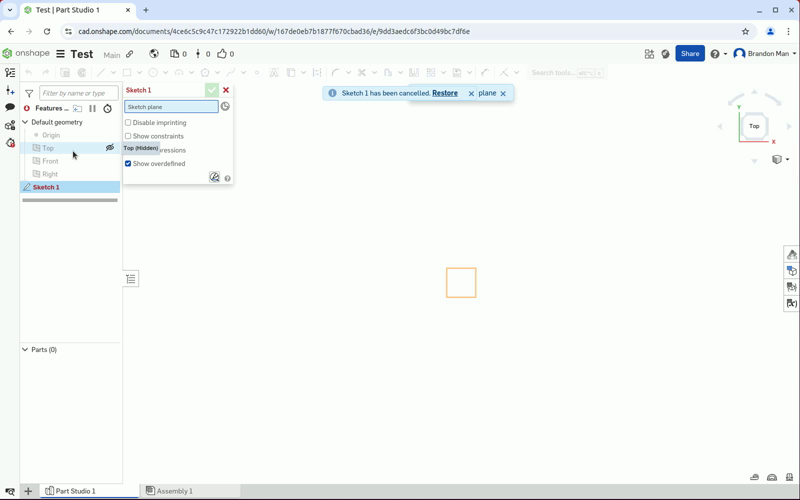
click(73, 150)
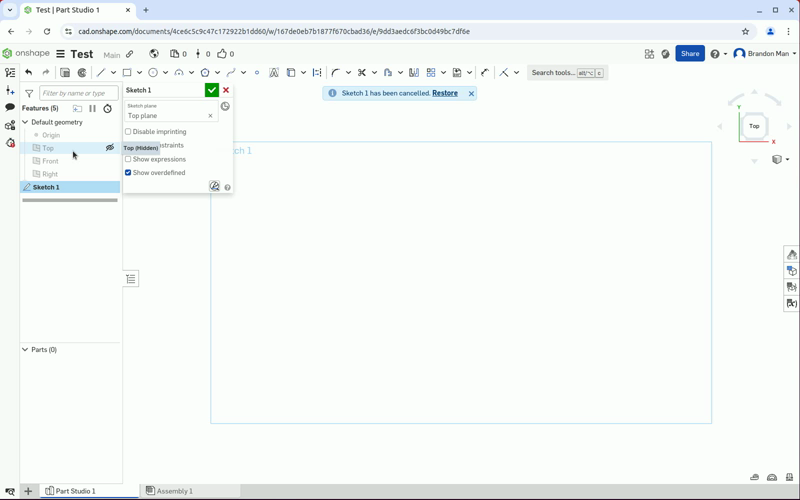
mouse_move(73, 352)
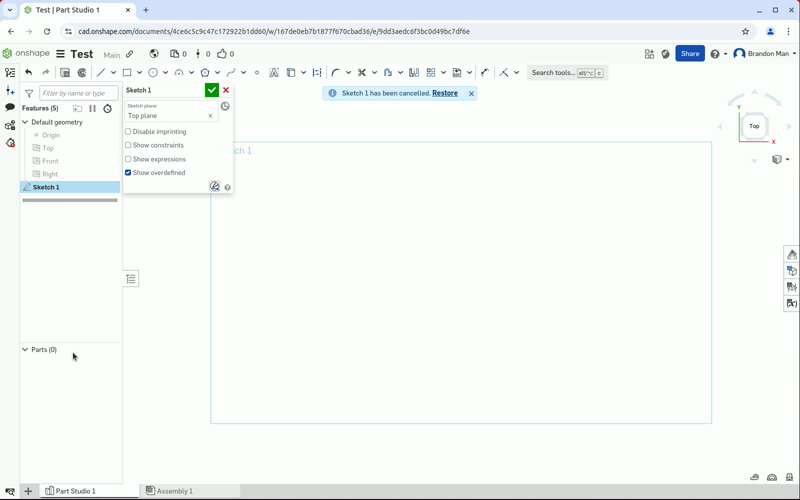
key(y)
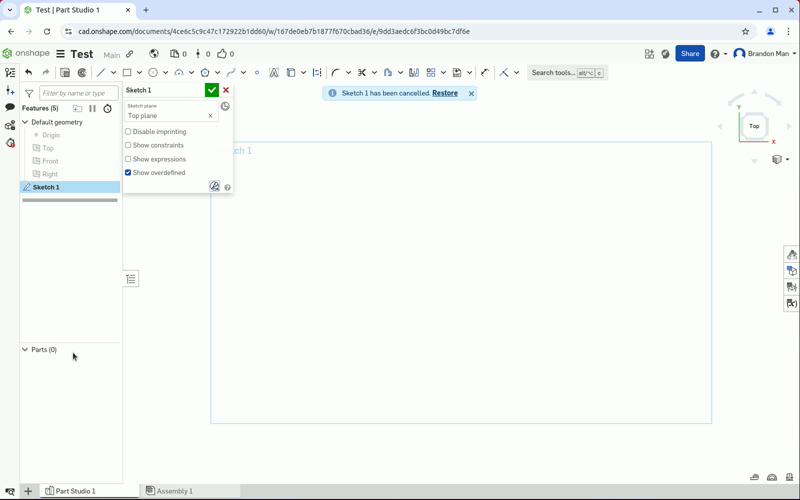
key(l)
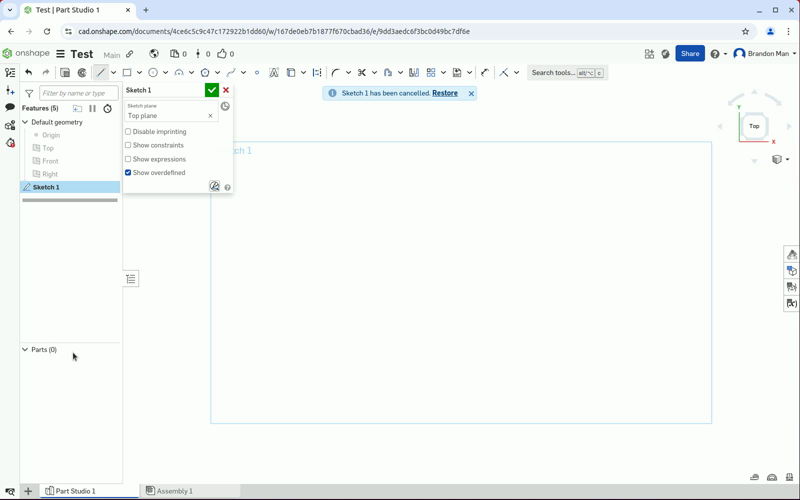
key_down(shift)
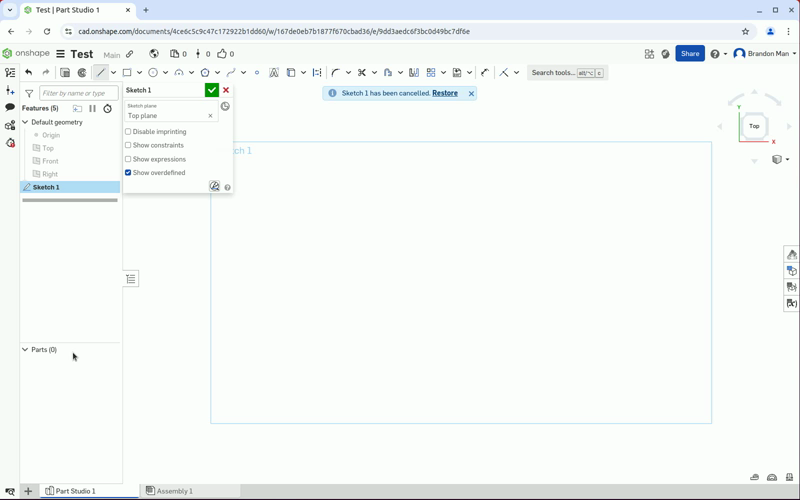
mouse_move(376, 353)
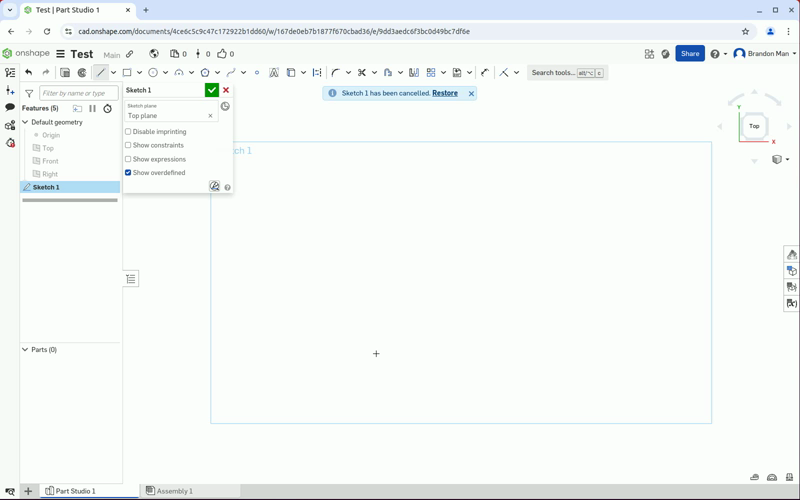
click(376, 353)
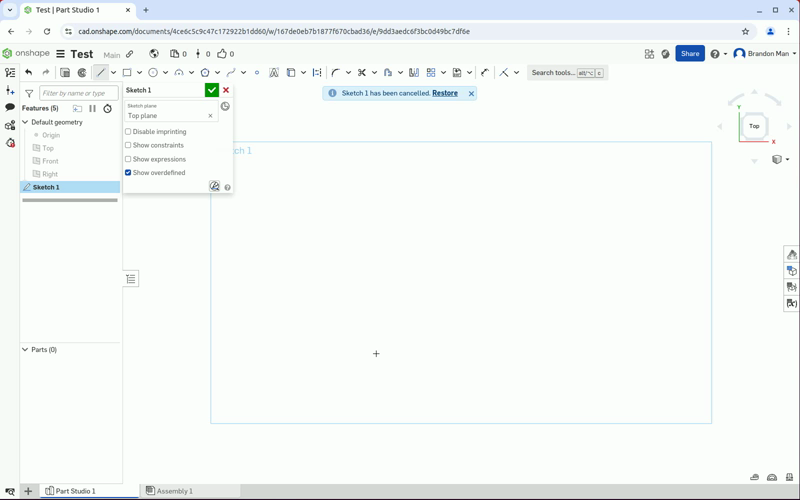
key_up(shift)
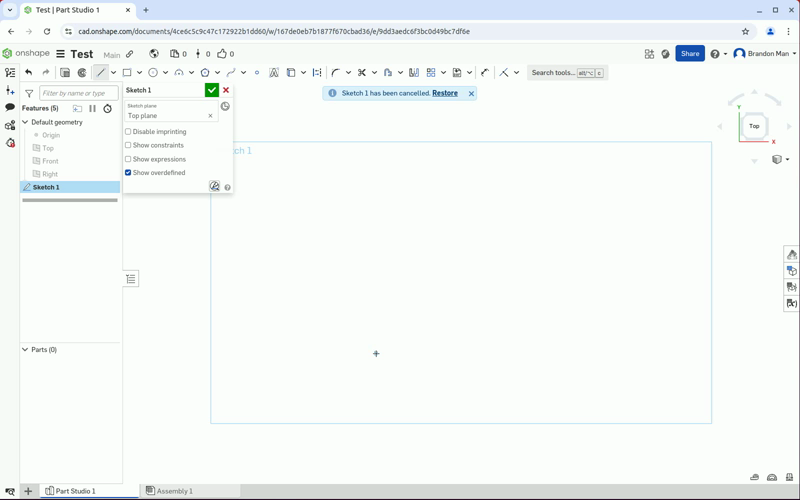
key_down(shift)
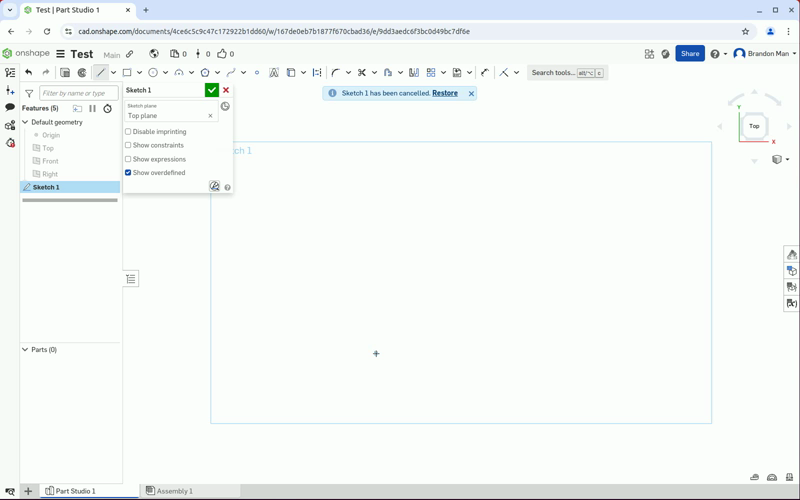
mouse_move(572, 353)
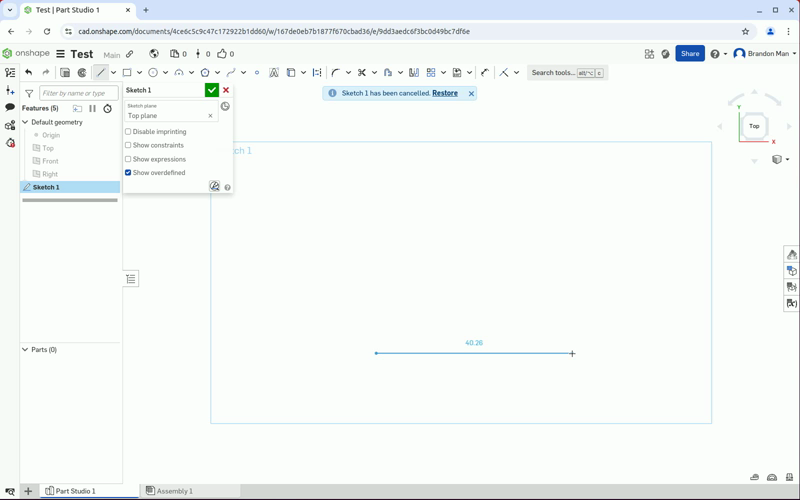
click(572, 353)
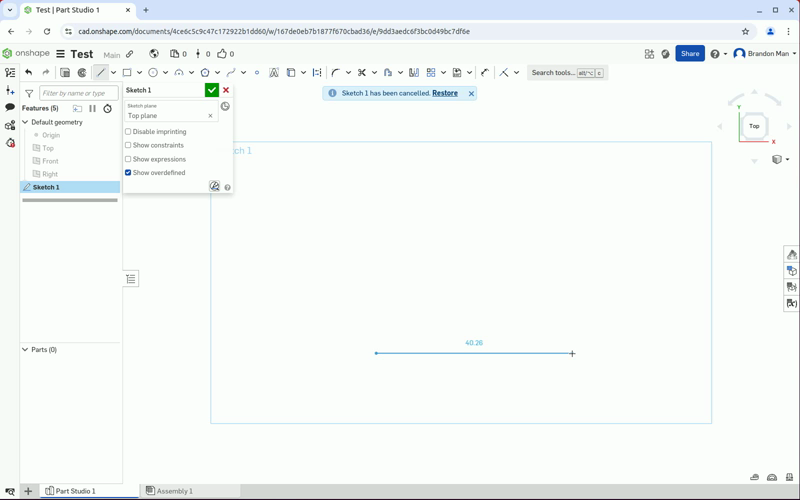
key_up(shift)
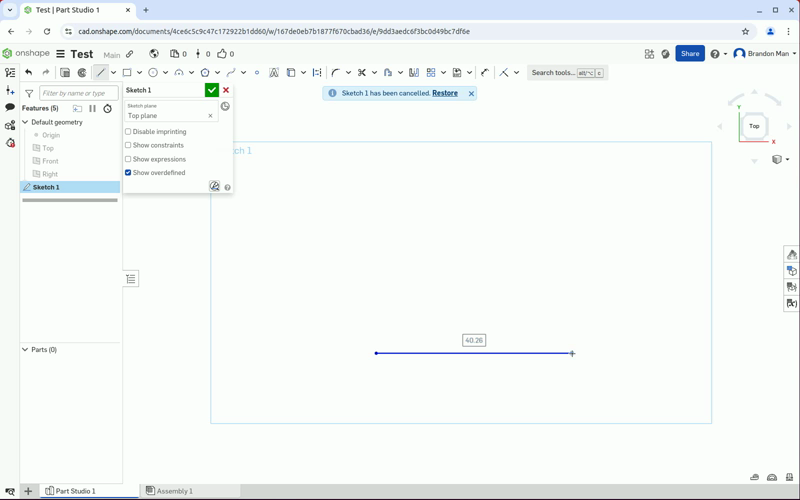
key_down(shift)
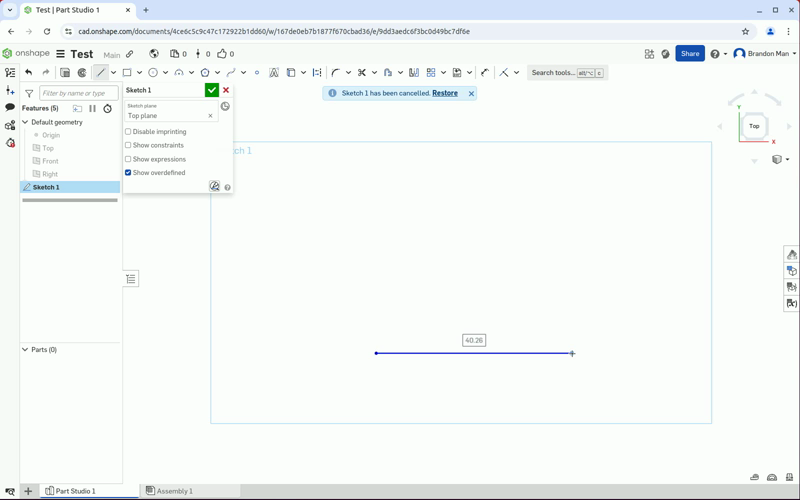
mouse_move(572, 270)
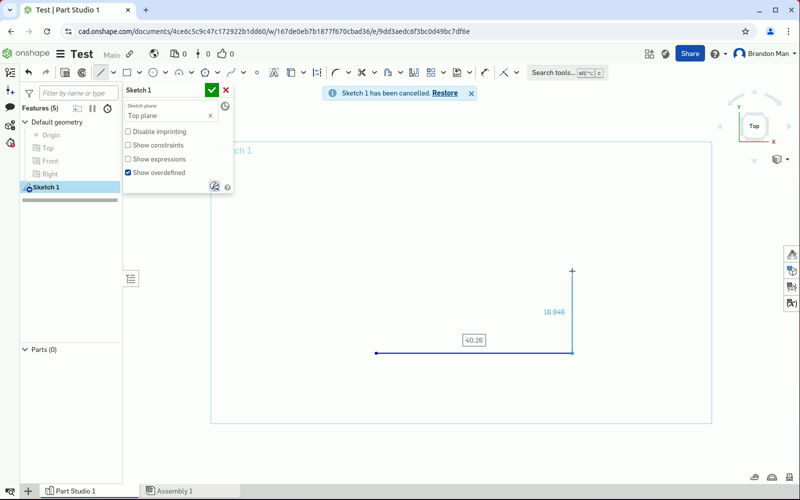
click(572, 270)
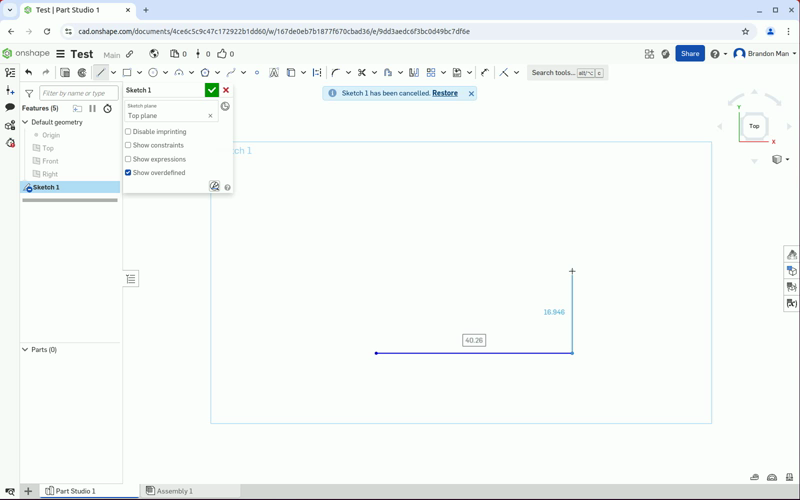
key_up(shift)
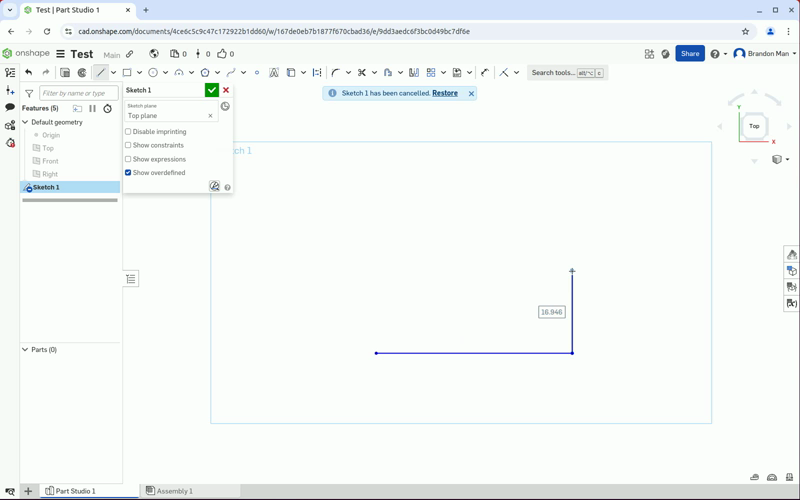
key_down(shift)
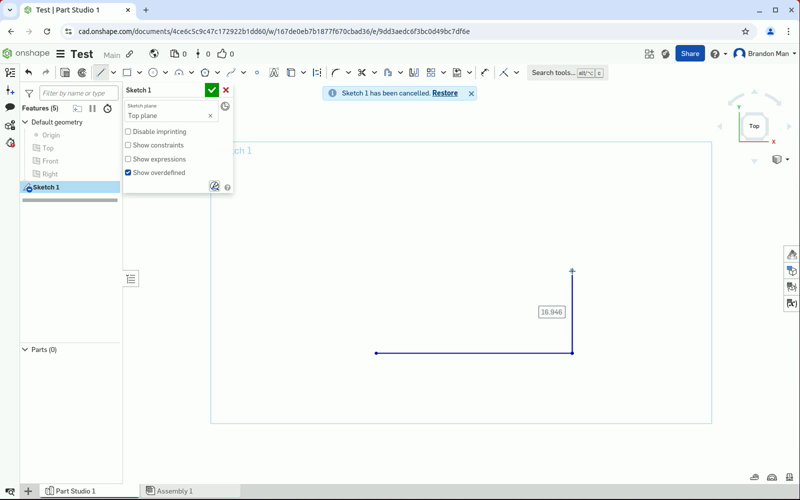
mouse_move(376, 270)
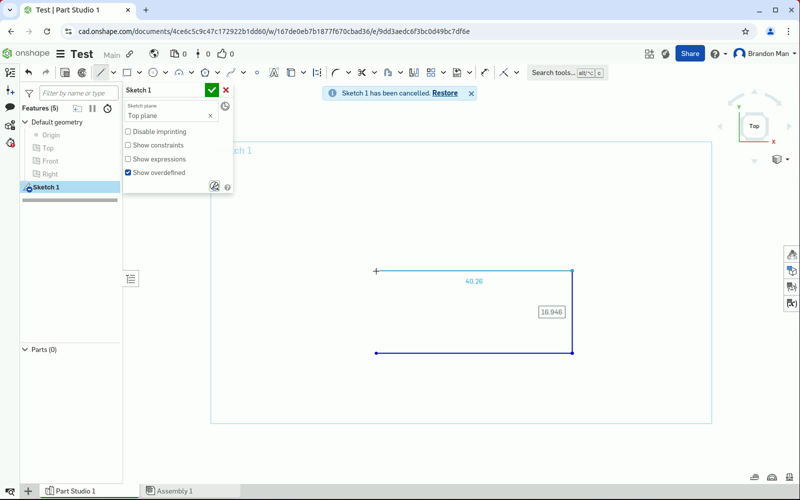
click(376, 270)
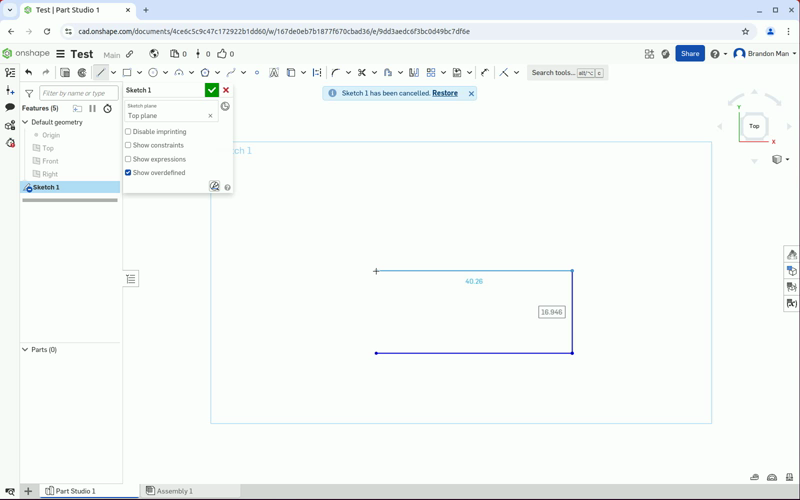
key_up(shift)
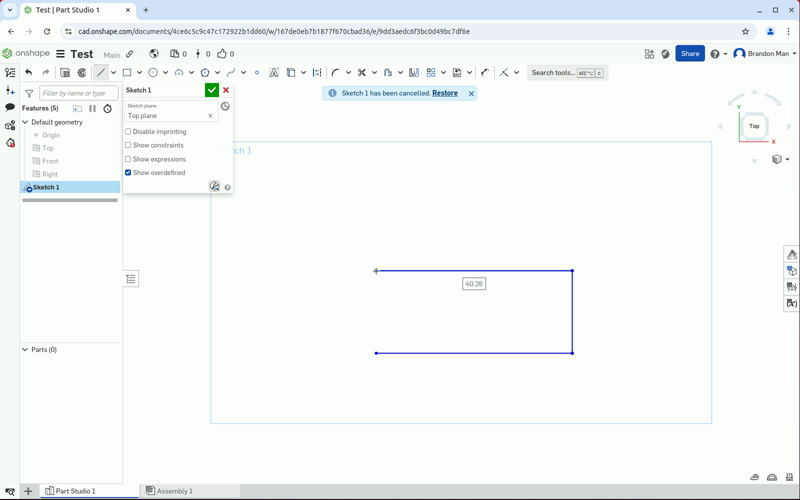
key_down(shift)
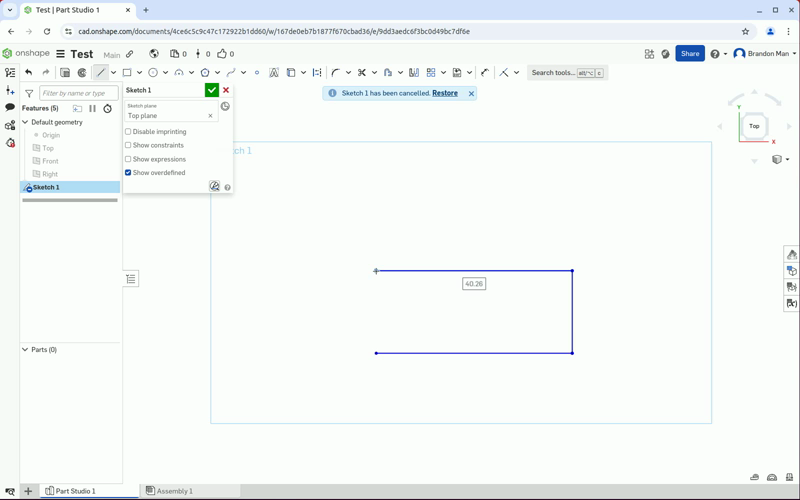
mouse_move(376, 353)
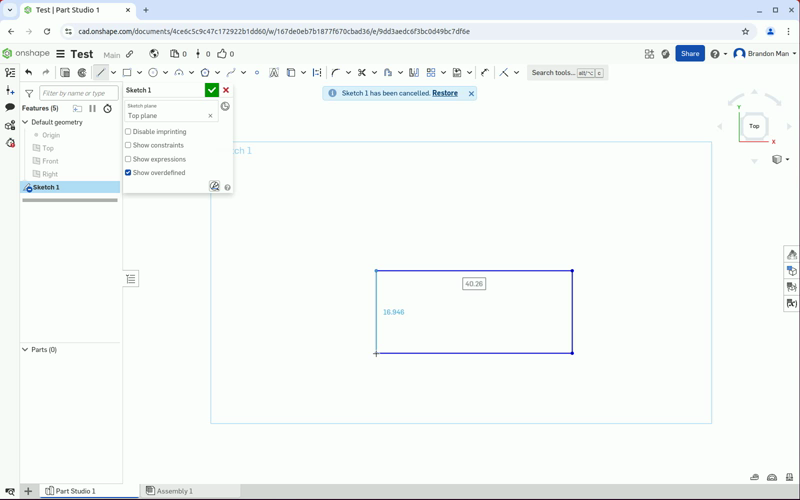
key_up(shift)
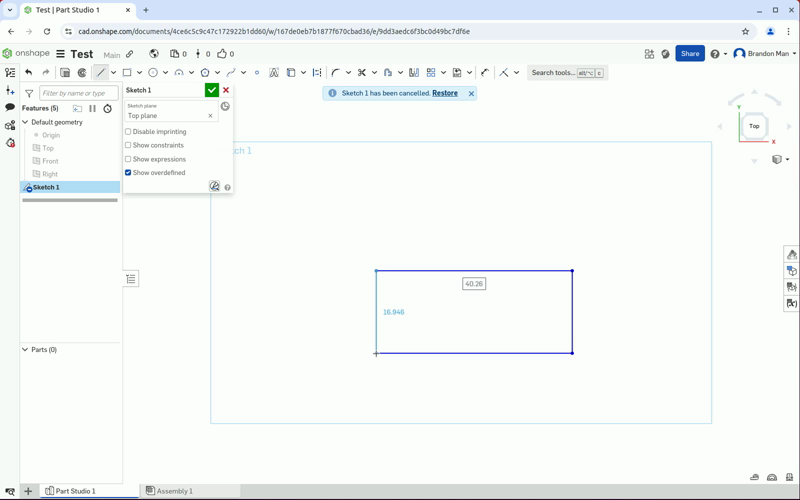
click(376, 353)
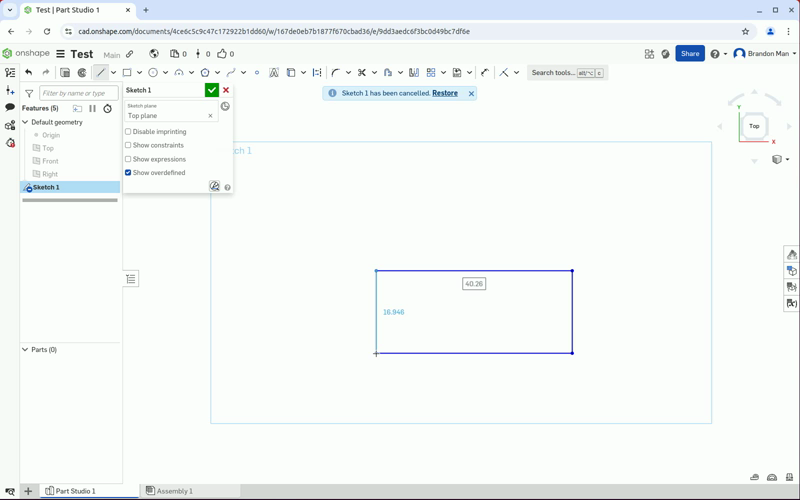
key(esc)
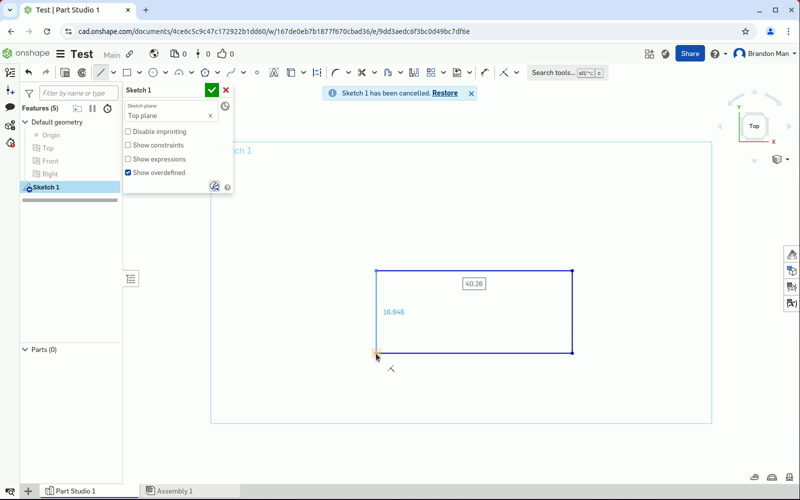
mouse_move(411, 288)
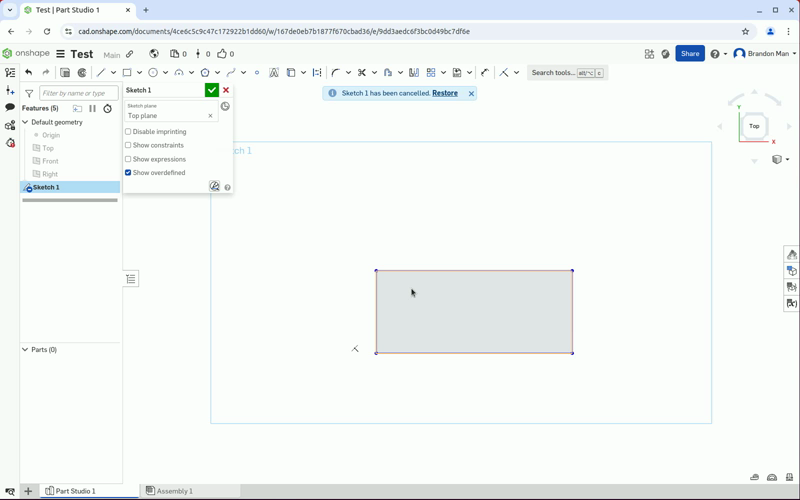
click(411, 288)
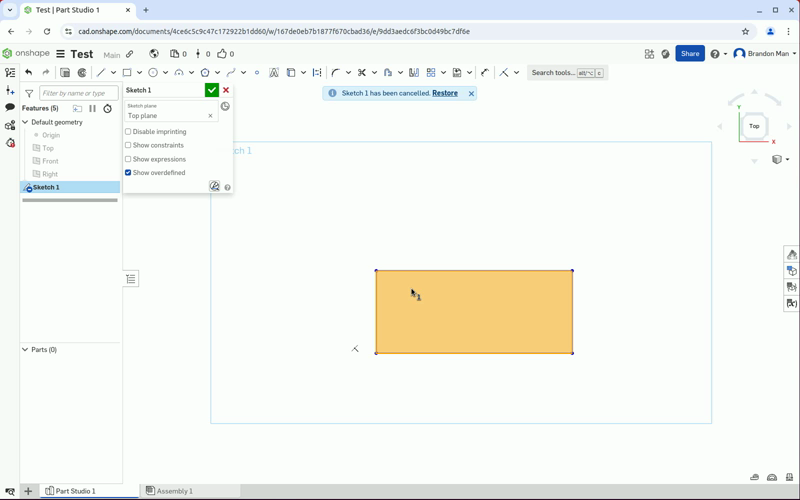
mouse_move(73, 352)
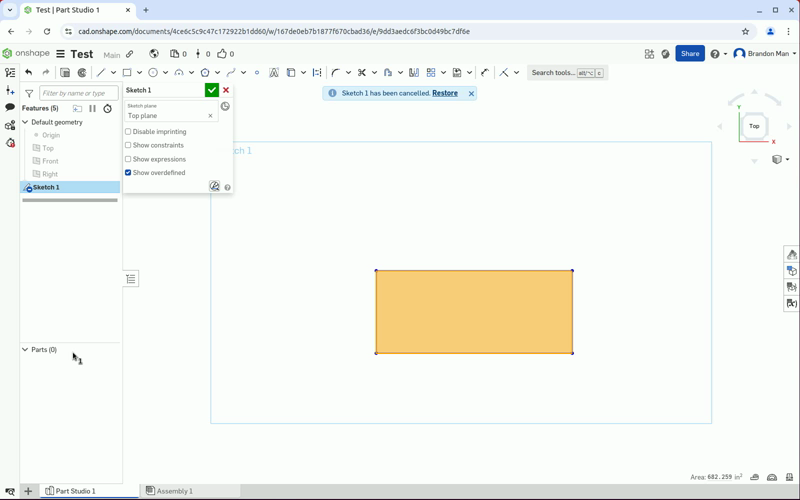
key(shift+y)
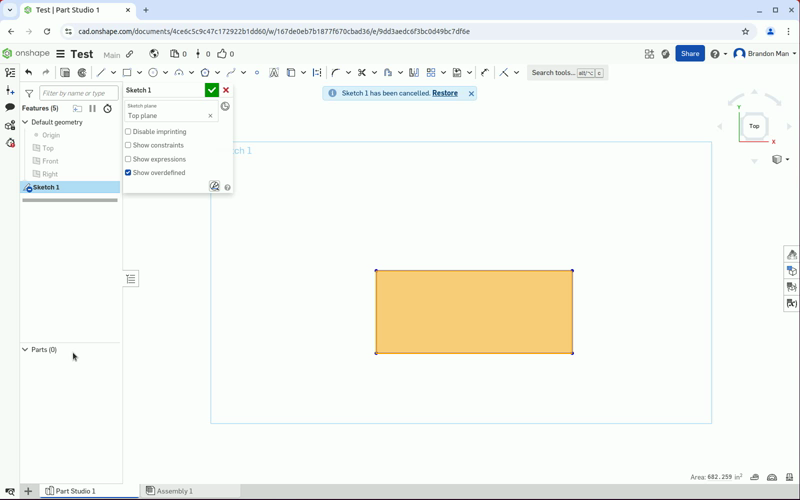
key(shift+e)
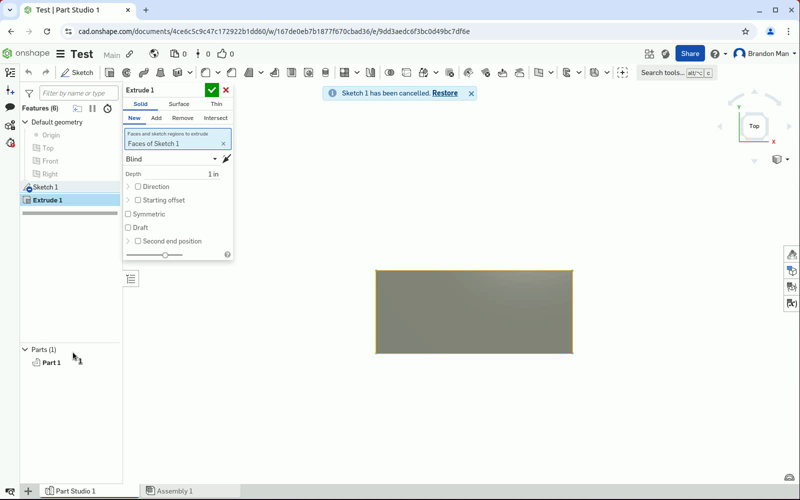
mouse_move(143, 106)
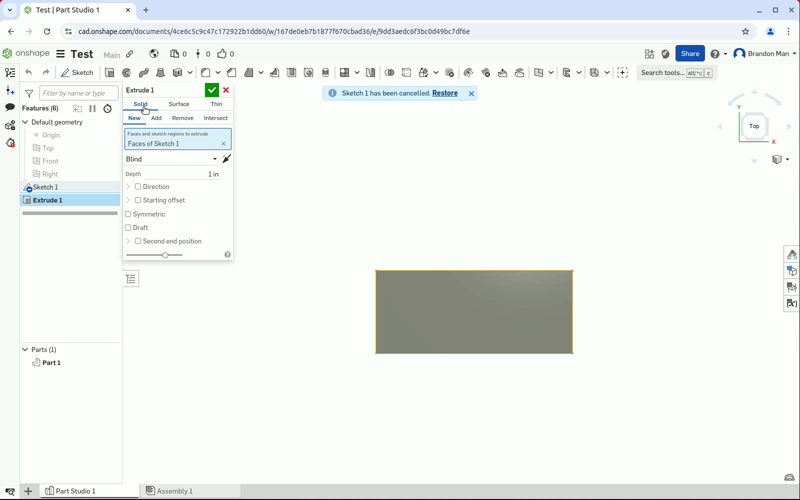
click(143, 106)
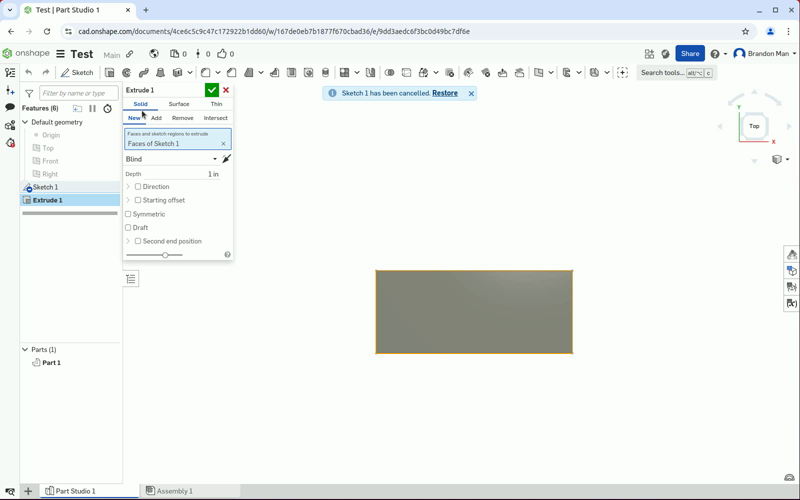
mouse_move(137, 120)
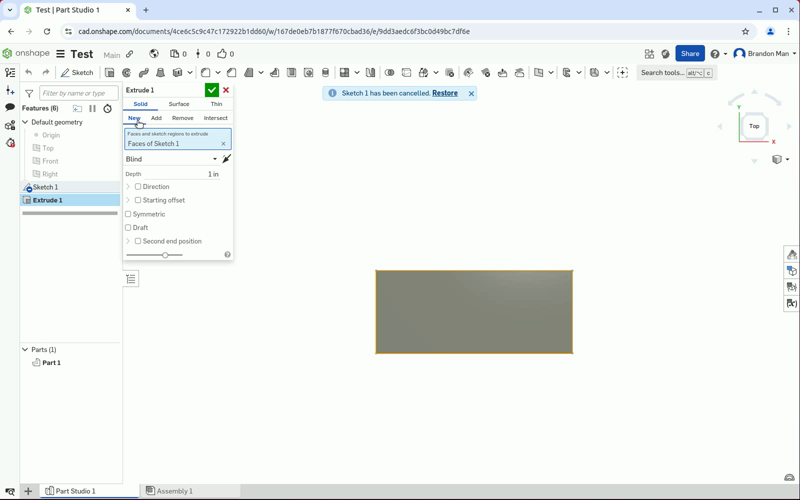
click(137, 120)
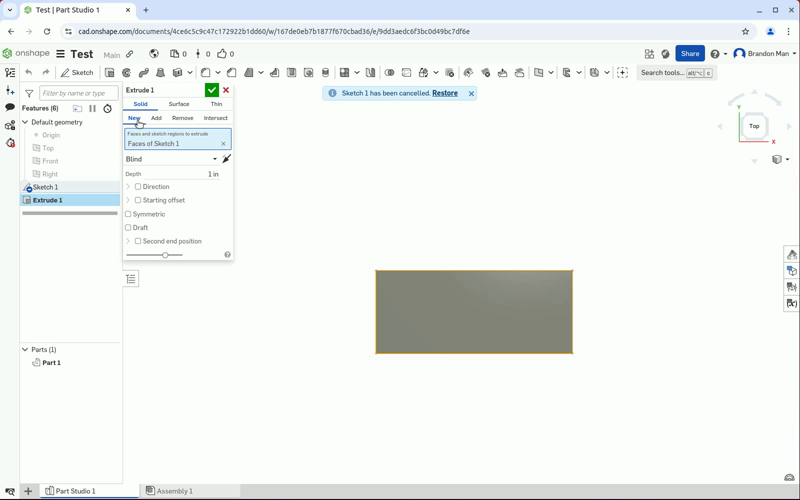
key(tab, 4)
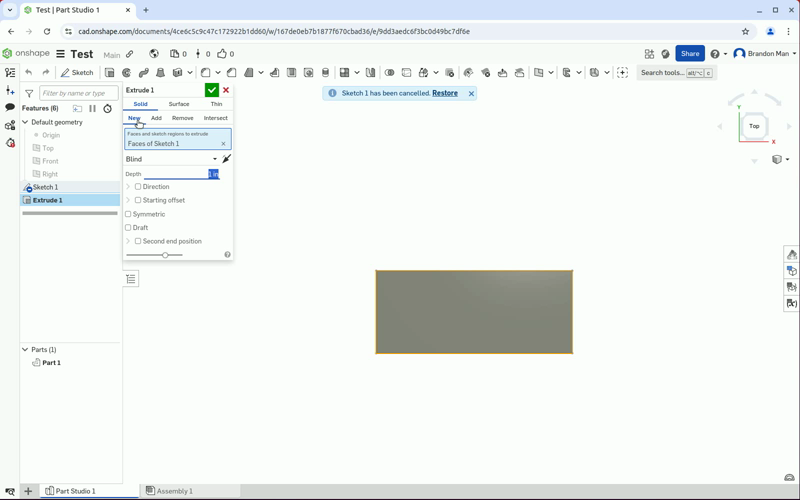
text(4.092)
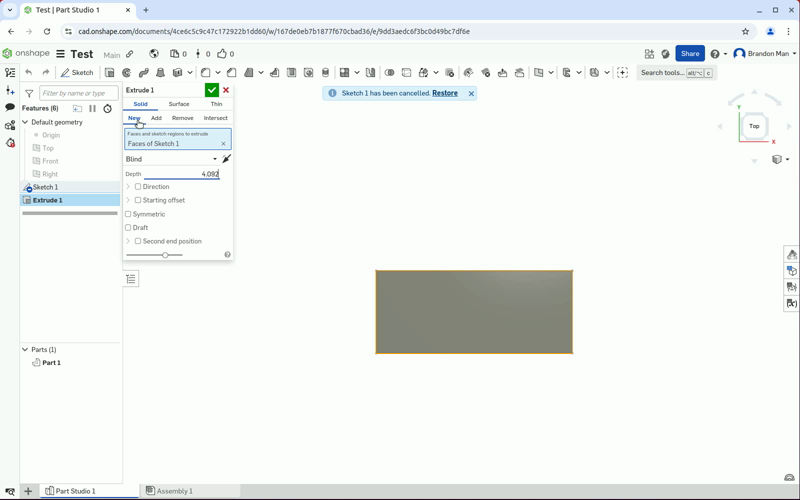
key(enter)
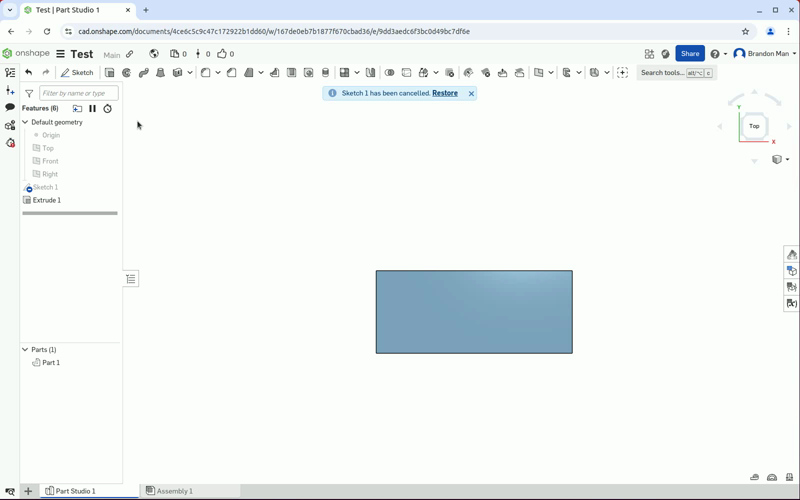
key(shift+h)
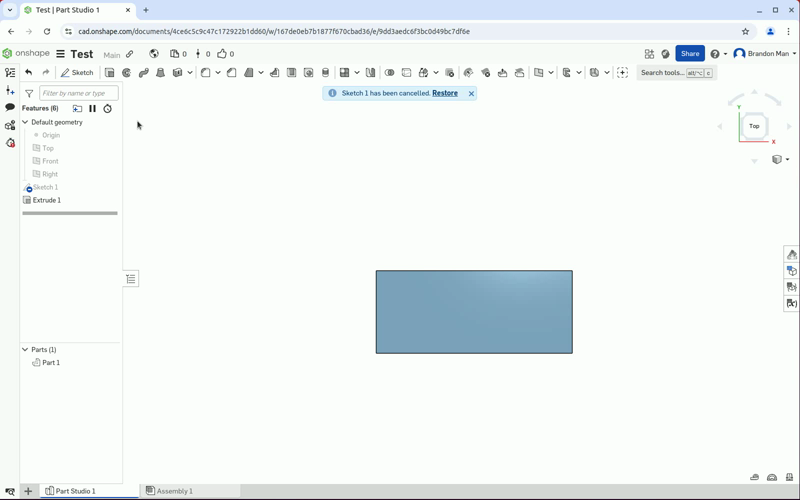
key(shift+h)
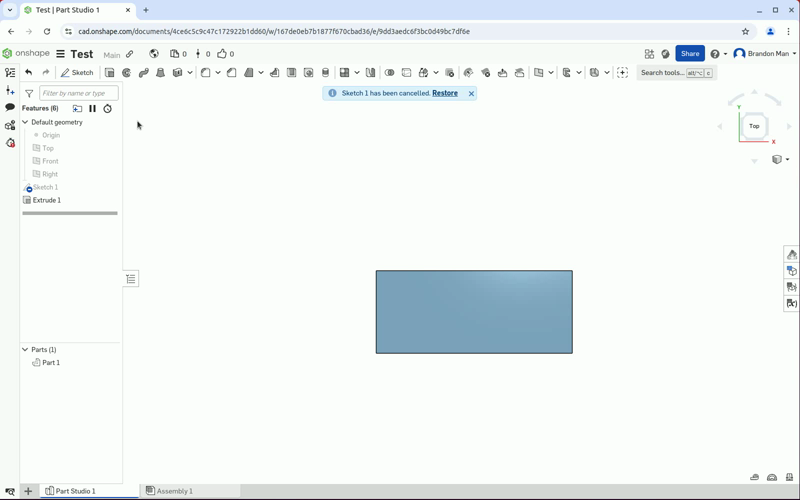
mouse_move(73, 189)
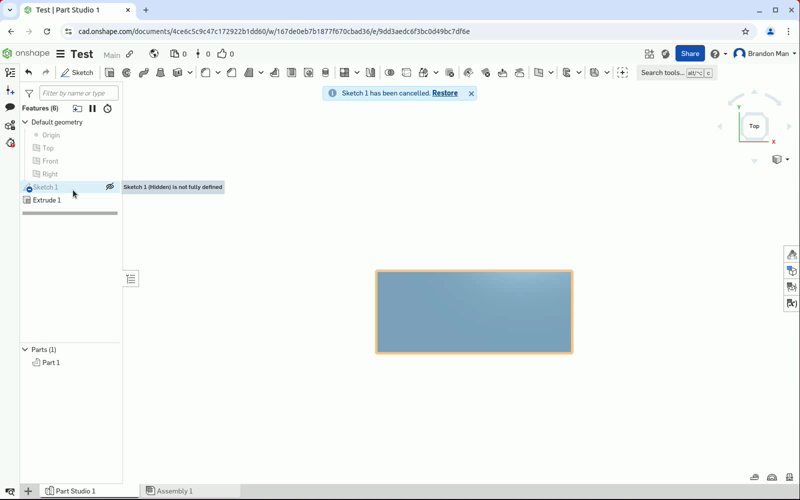
click(73, 189)
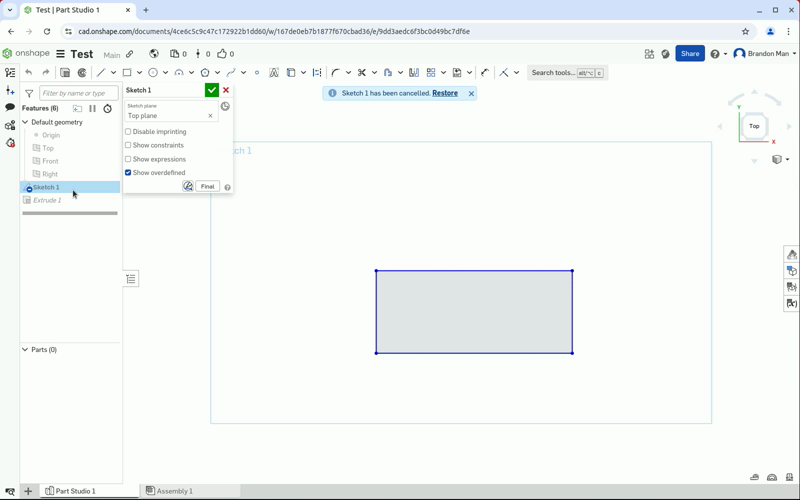
mouse_move(229, 92)
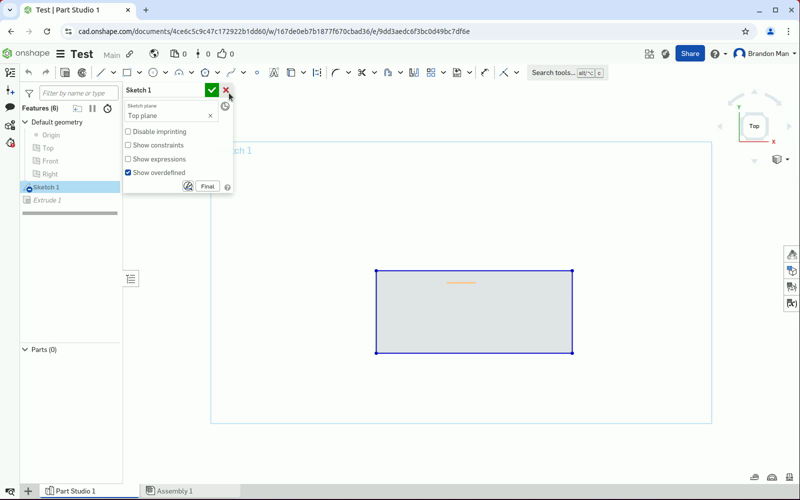
click(229, 92)
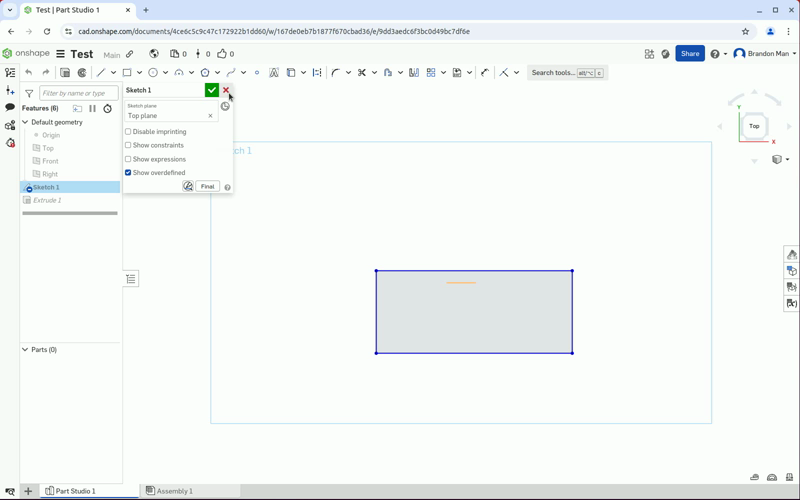
key(shift+s)
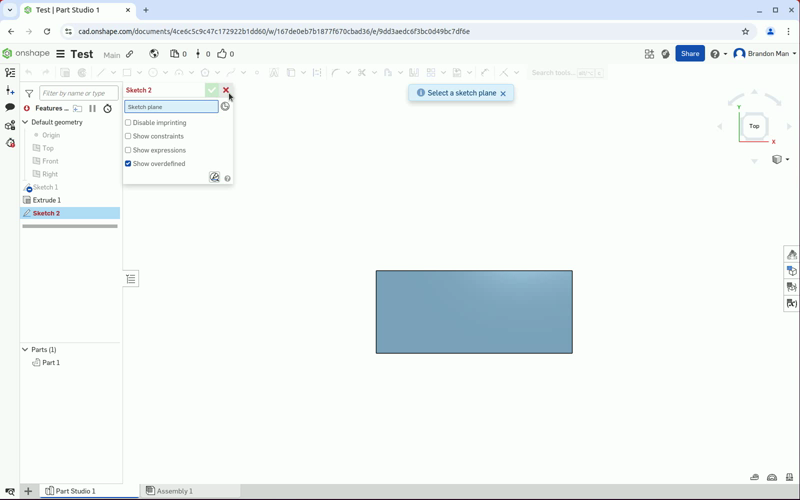
mouse_move(73, 150)
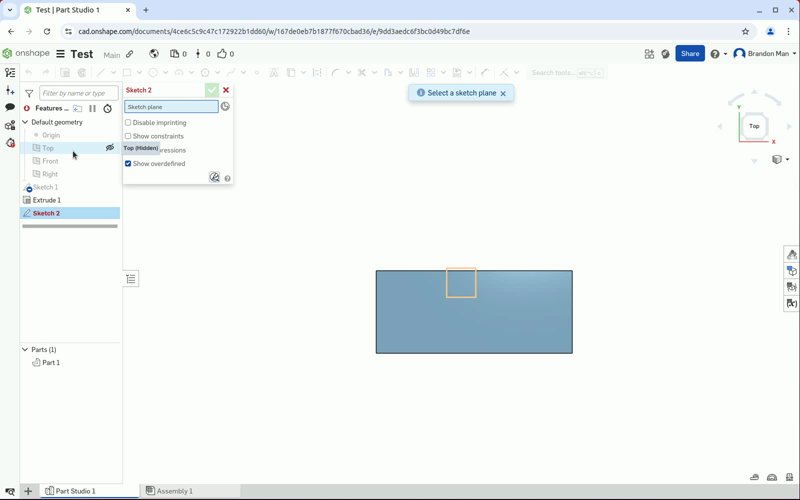
click(73, 150)
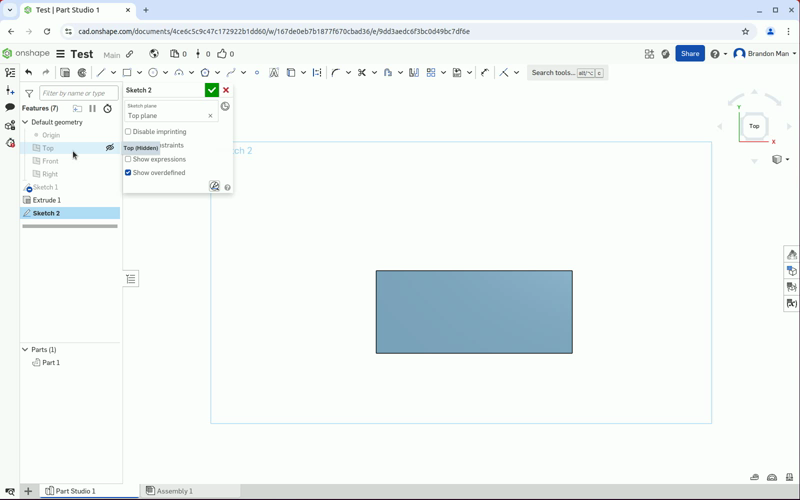
mouse_move(73, 352)
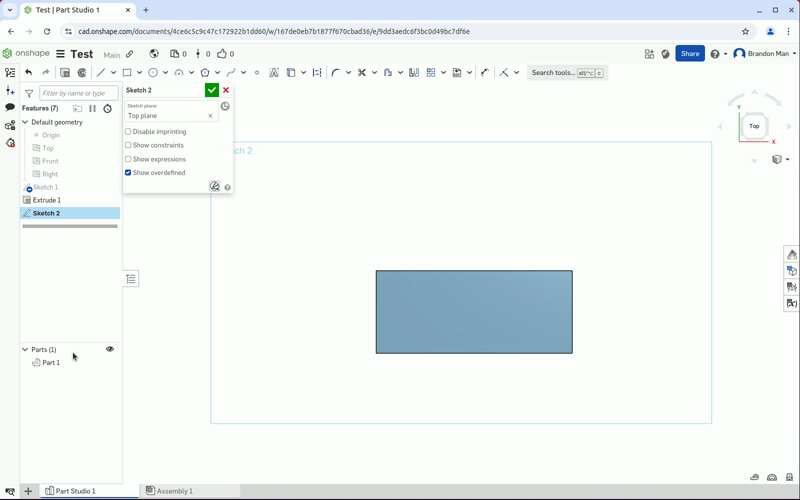
key(y)
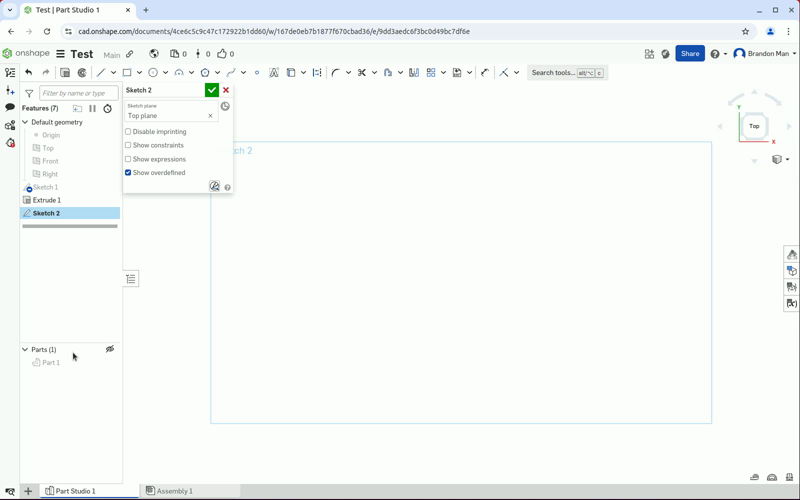
key(l)
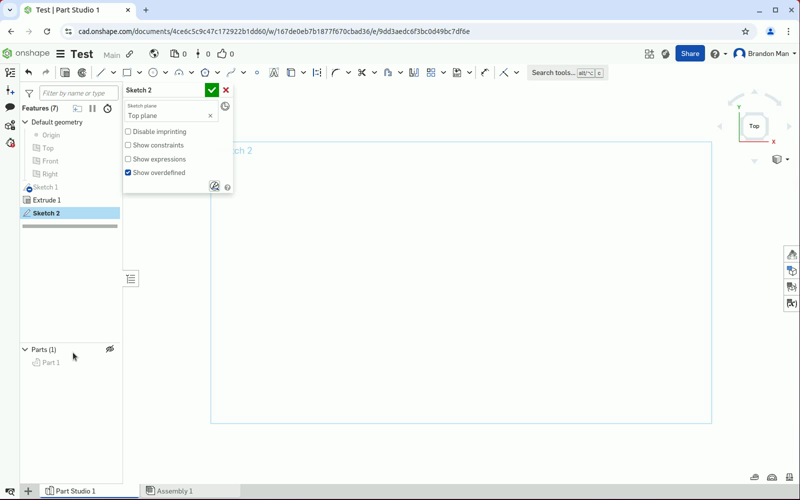
key_down(shift)
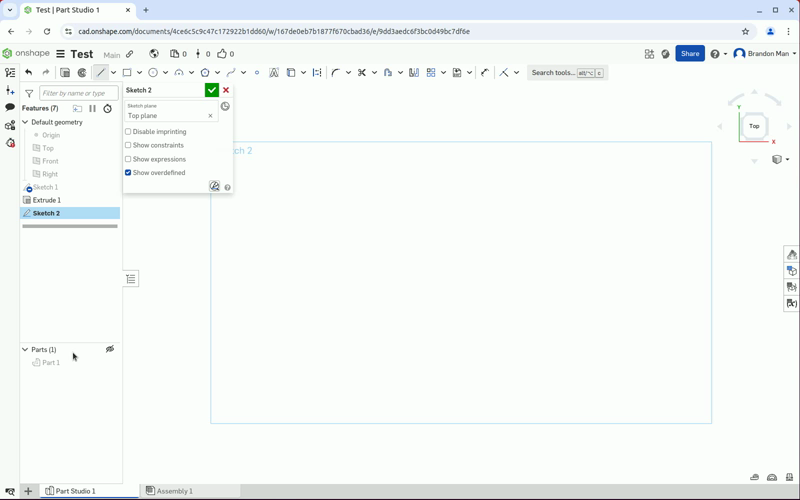
mouse_move(376, 353)
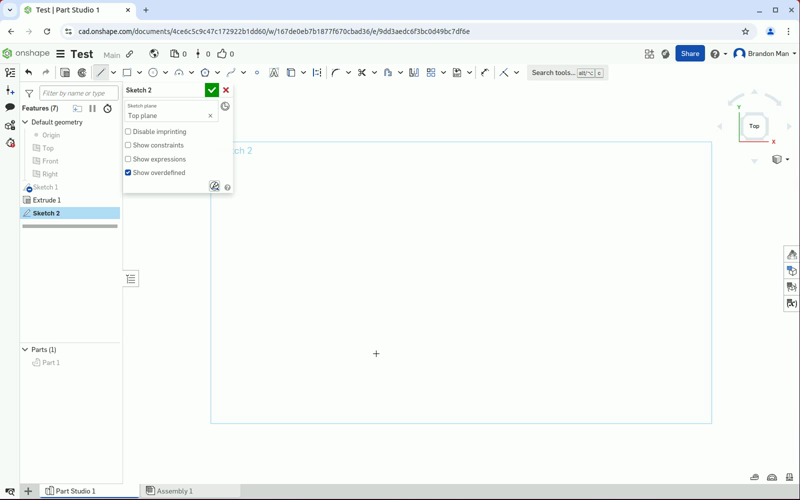
click(376, 353)
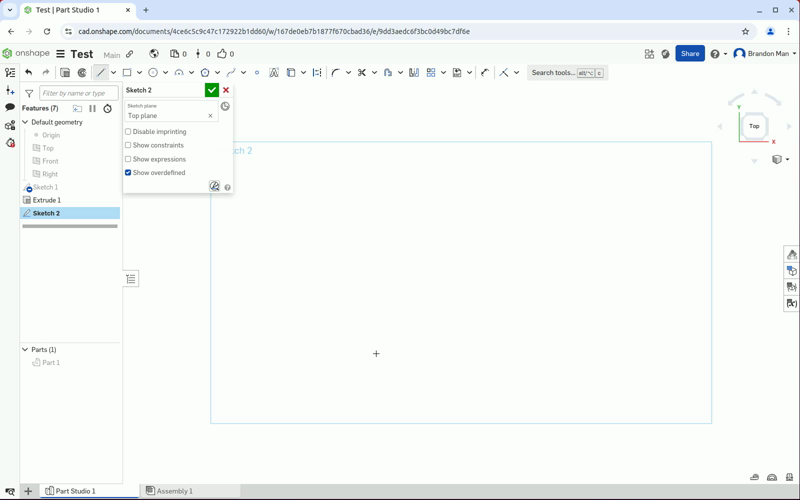
key_up(shift)
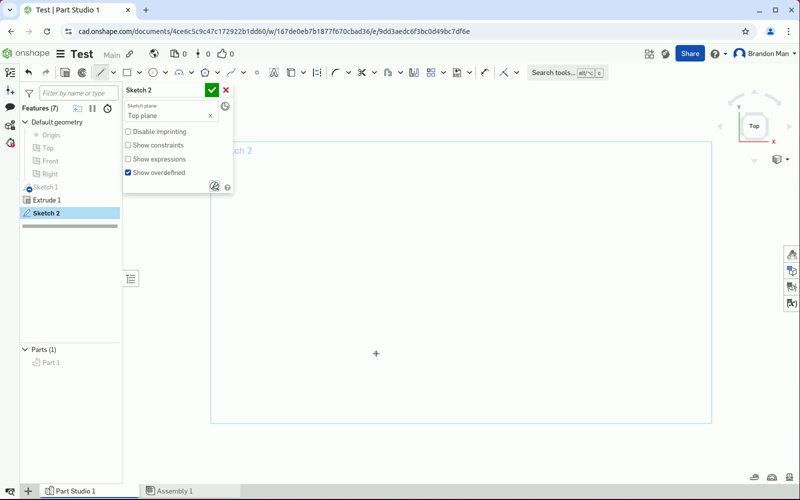
key_down(shift)
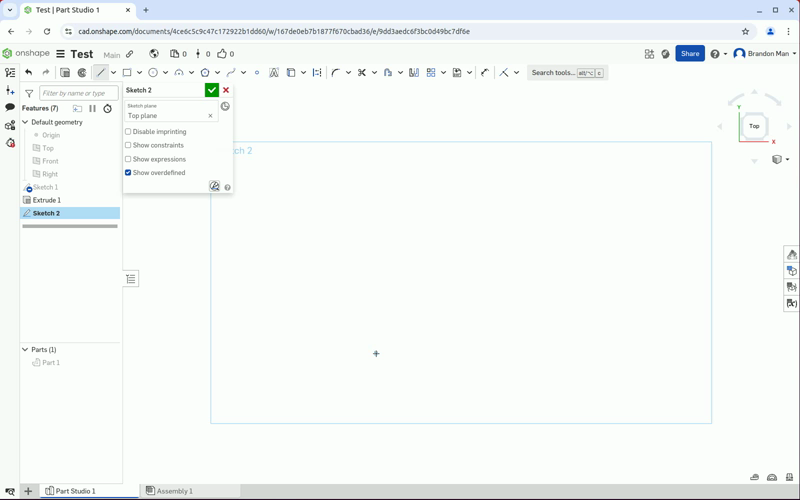
mouse_move(572, 353)
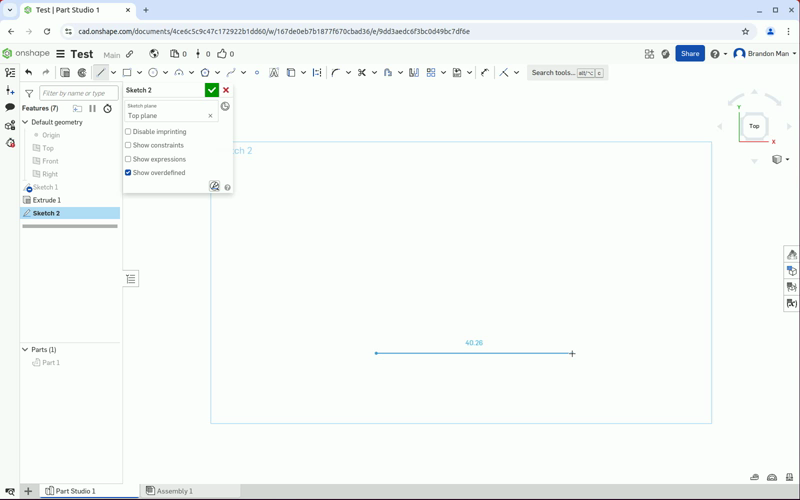
click(572, 353)
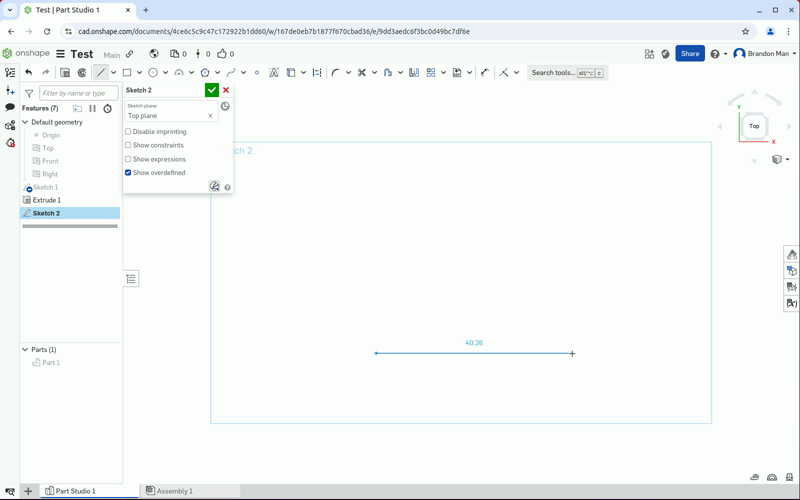
key_up(shift)
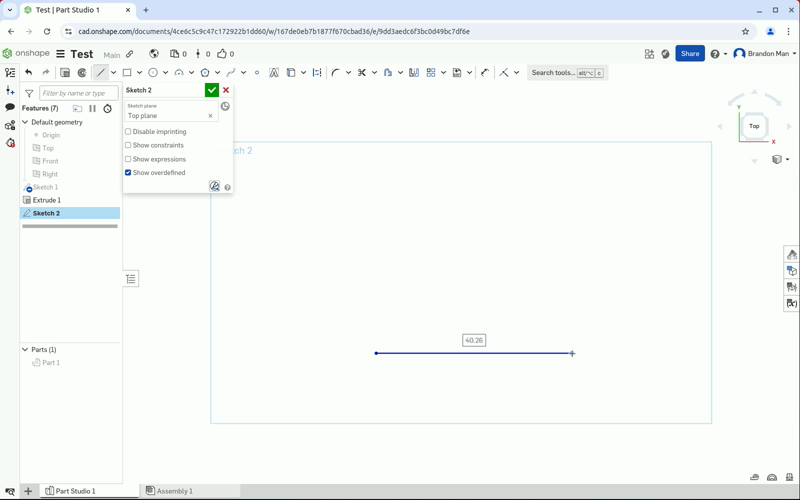
key_down(shift)
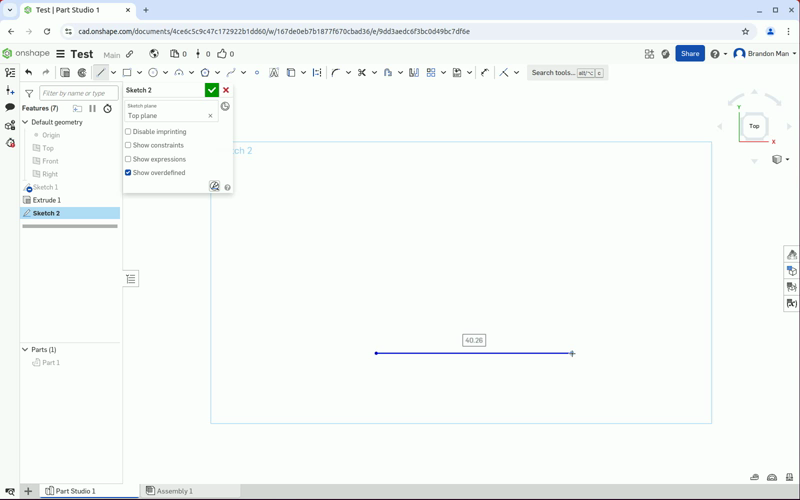
mouse_move(572, 270)
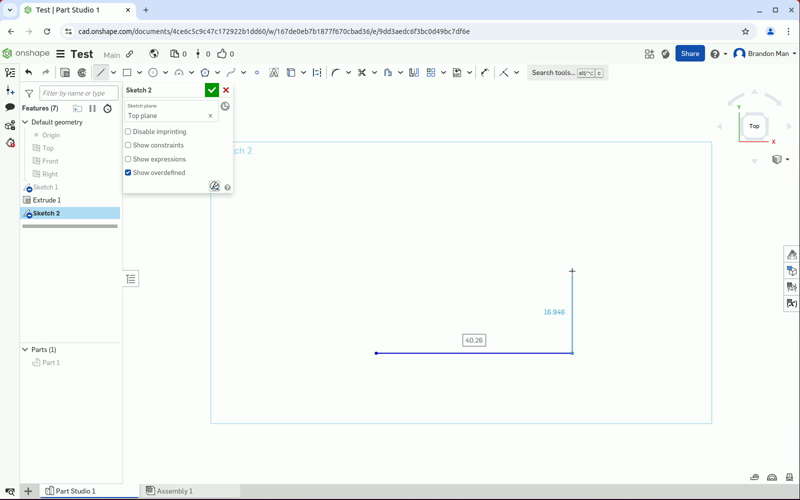
click(572, 270)
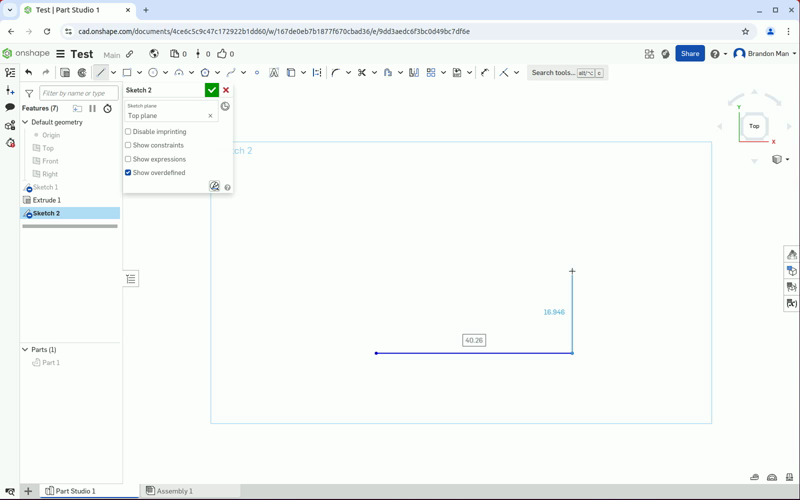
key_up(shift)
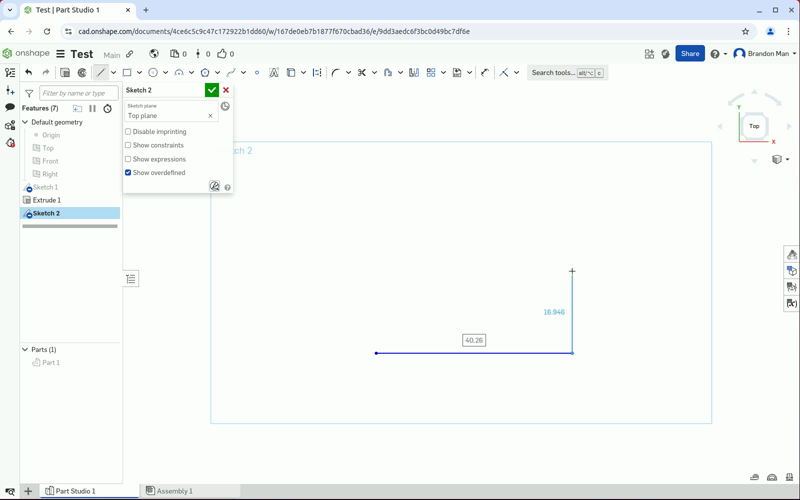
key_down(shift)
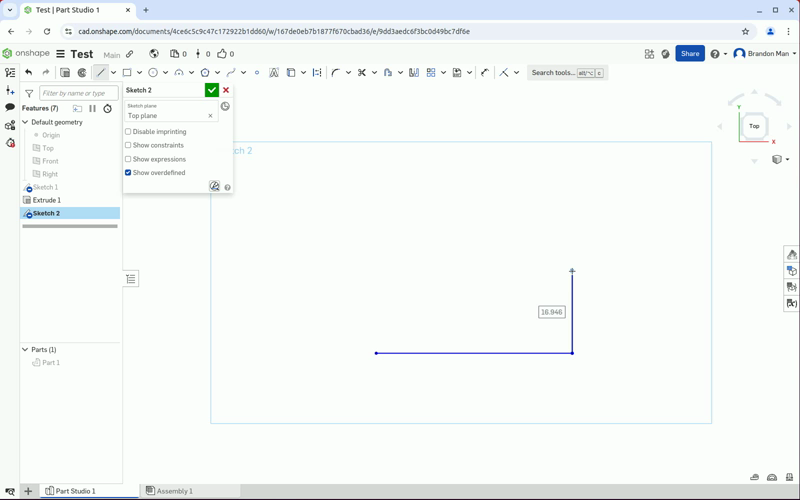
mouse_move(376, 270)
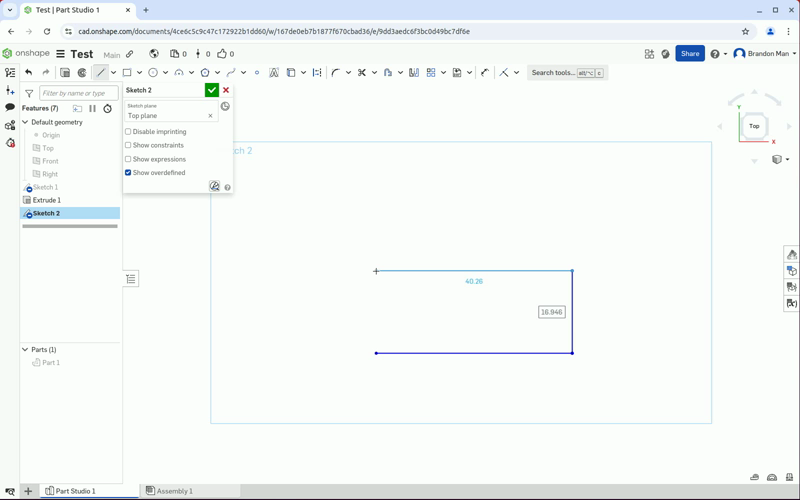
click(376, 270)
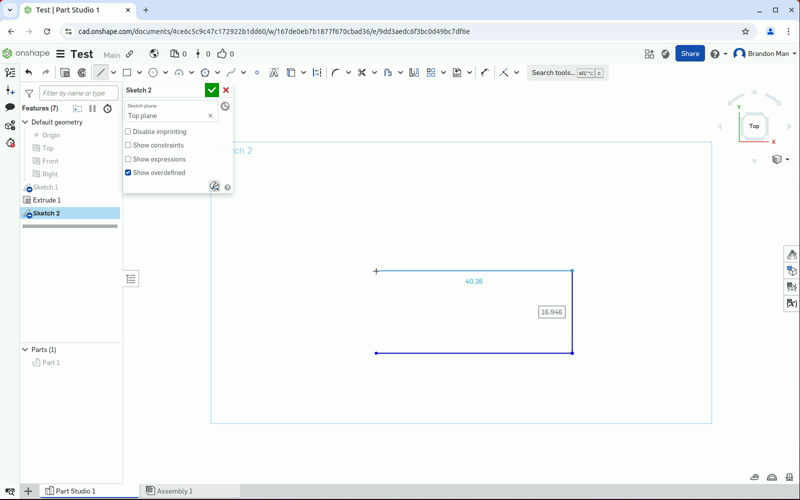
key_up(shift)
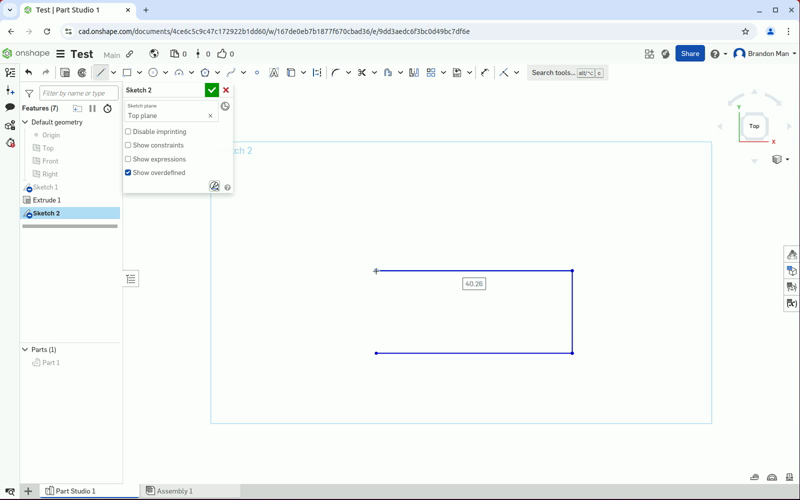
key_down(shift)
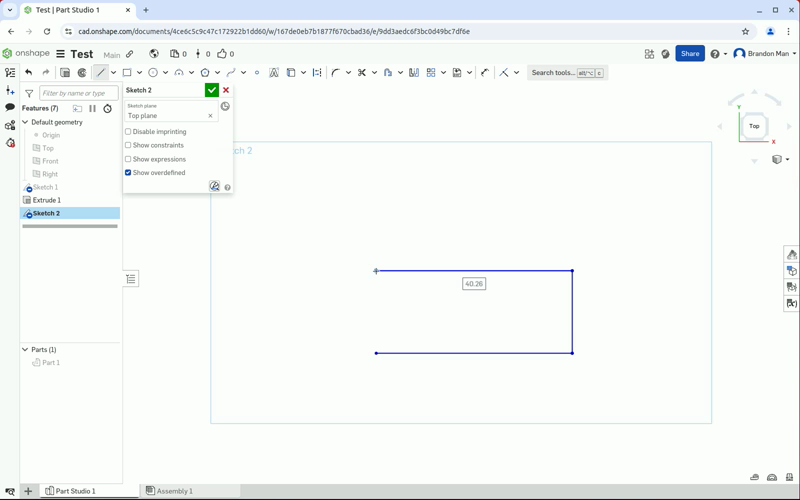
mouse_move(376, 353)
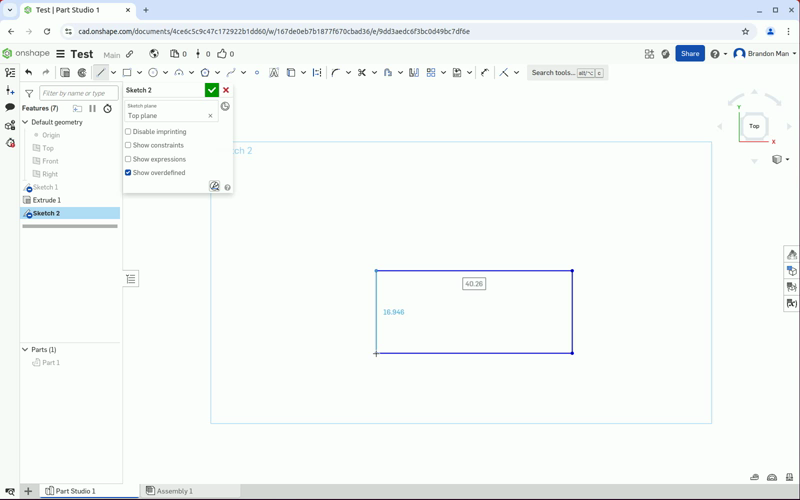
key_up(shift)
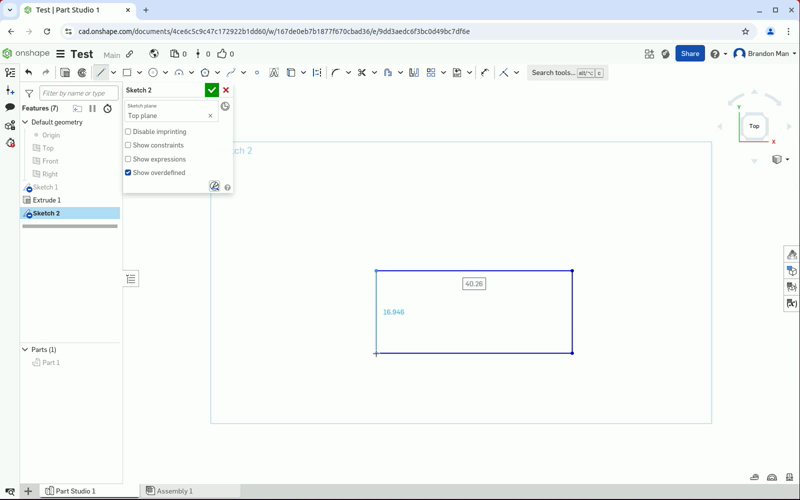
click(376, 353)
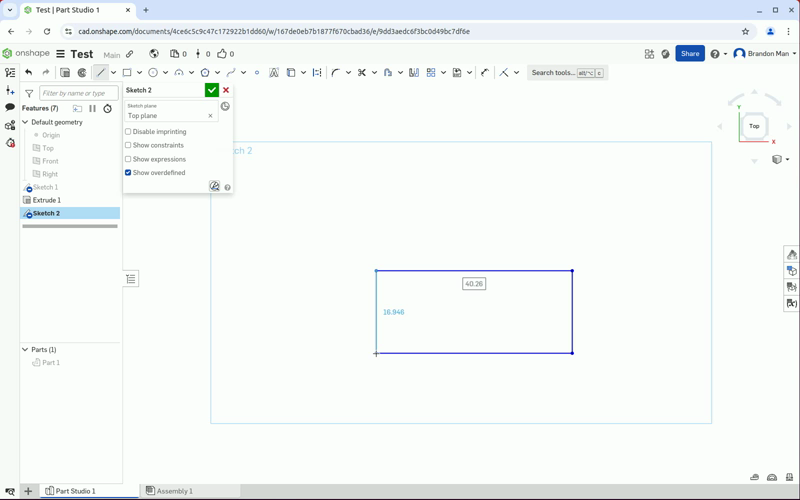
key(esc)
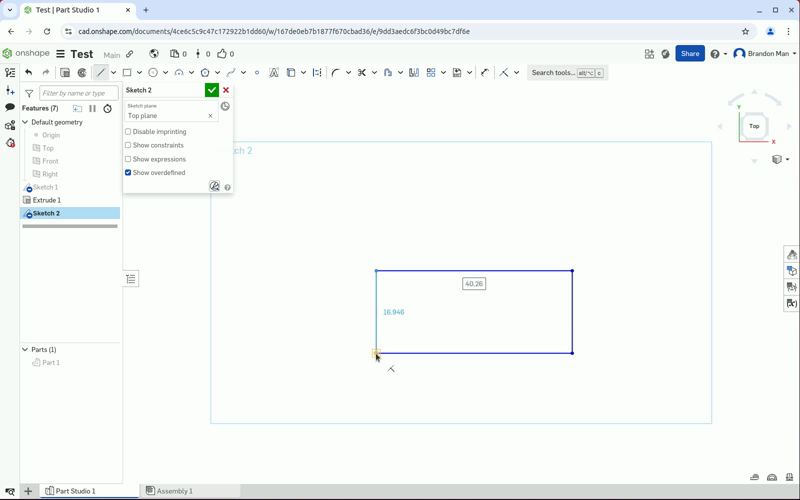
mouse_move(538, 286)
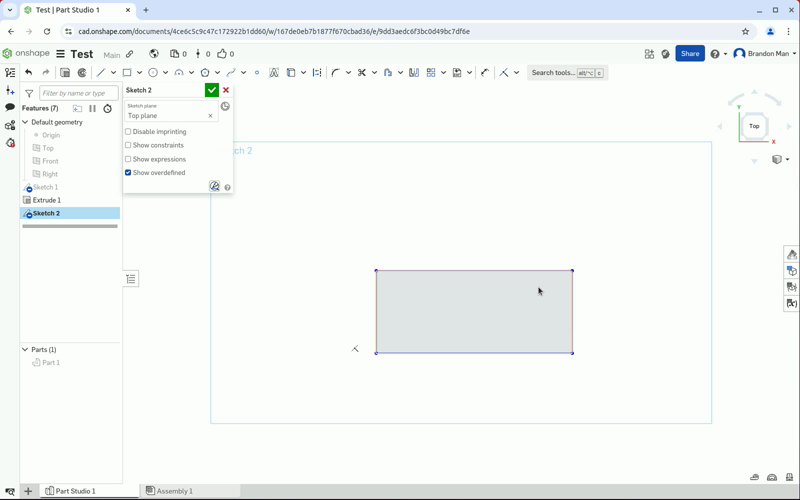
click(538, 286)
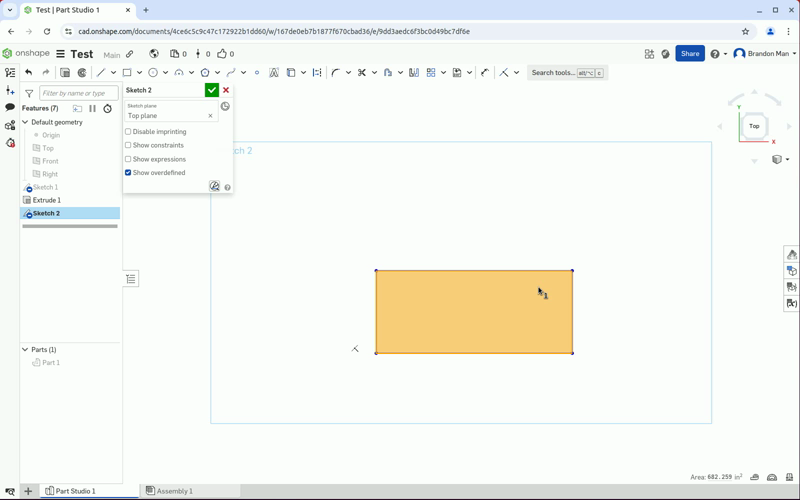
mouse_move(73, 352)
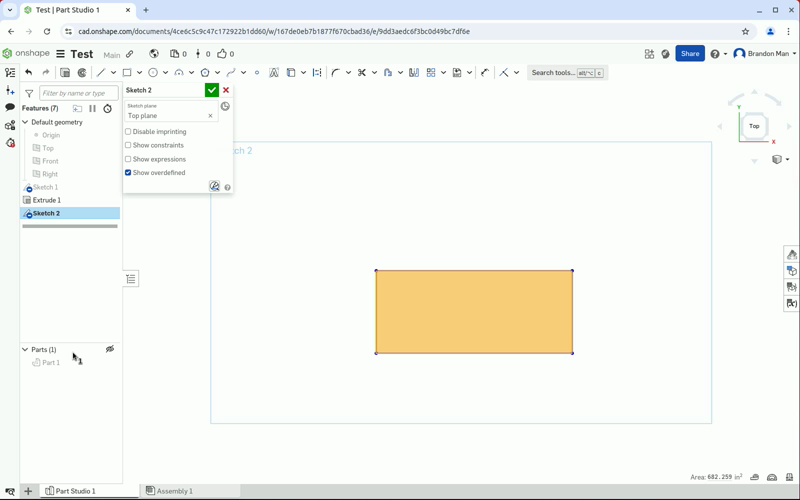
key(shift+y)
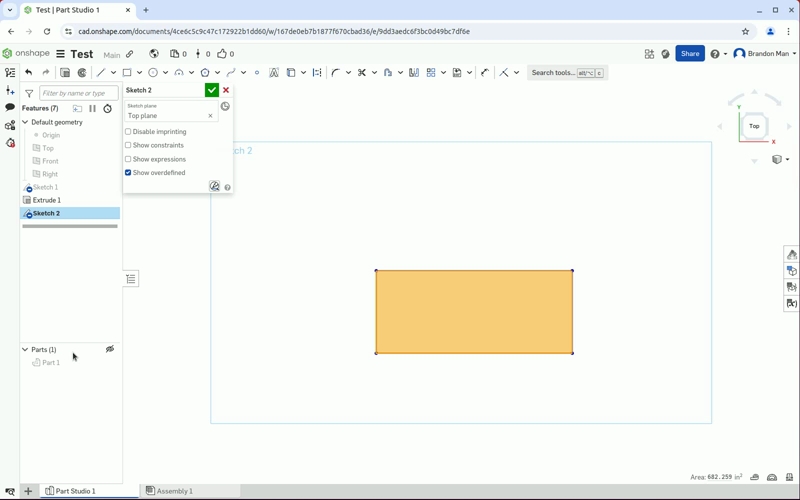
key(shift+e)
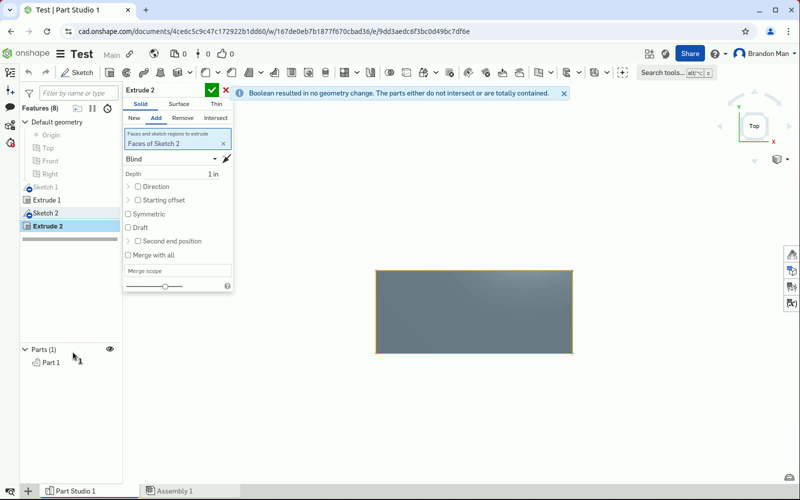
mouse_move(143, 106)
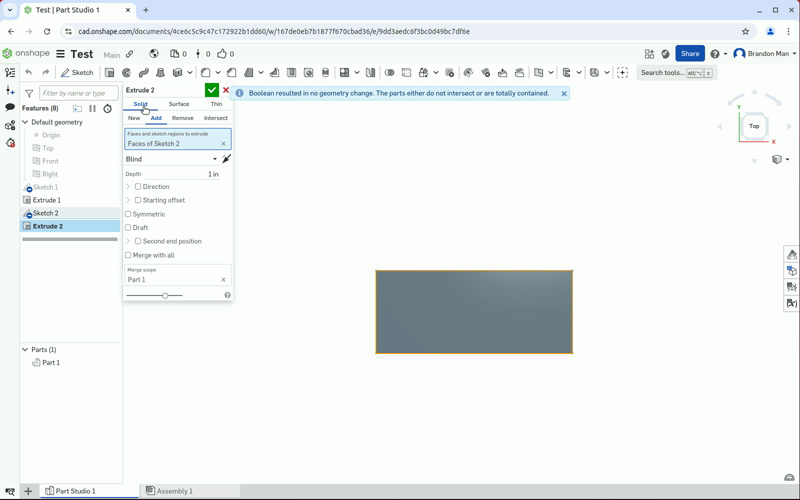
click(143, 106)
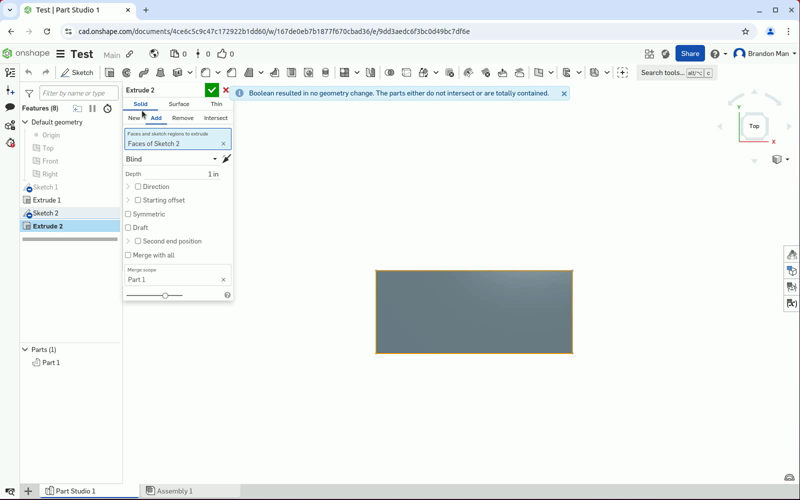
mouse_move(137, 120)
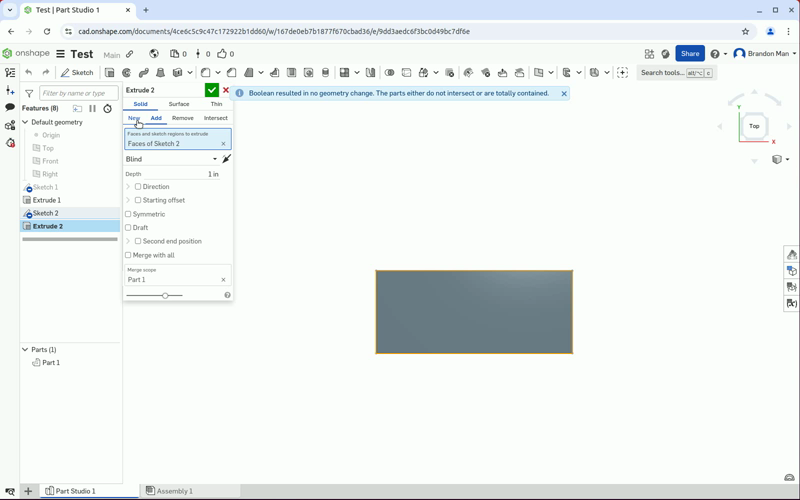
click(137, 120)
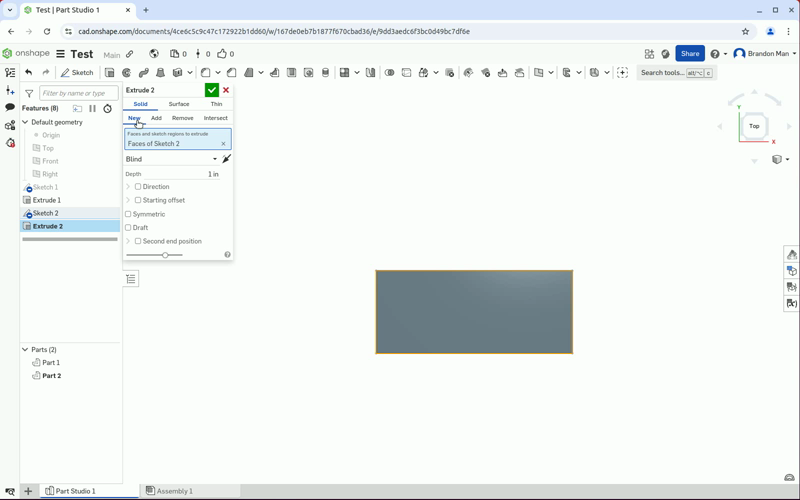
key(tab, 4)
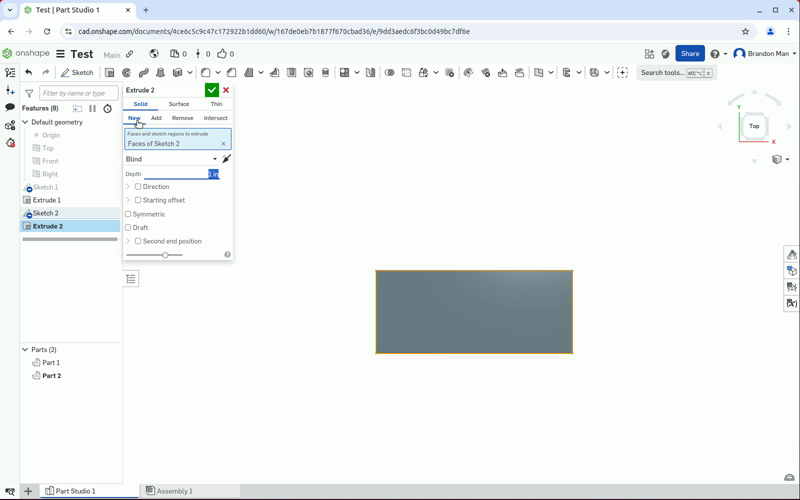
text(4.092)
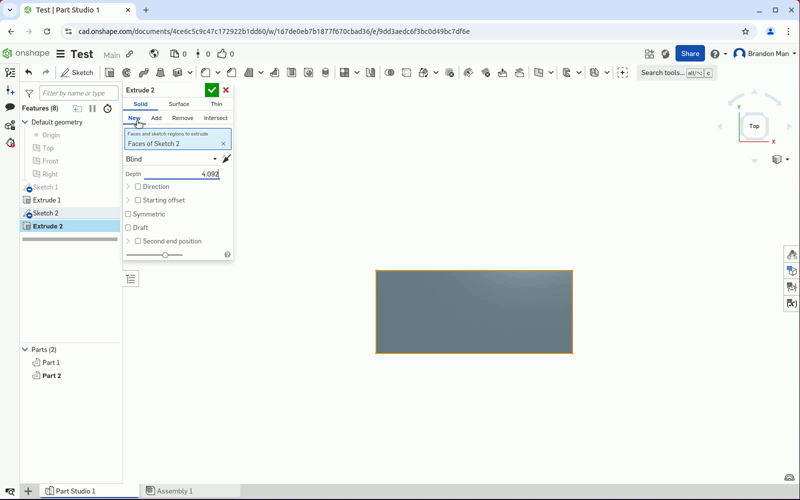
key(enter)
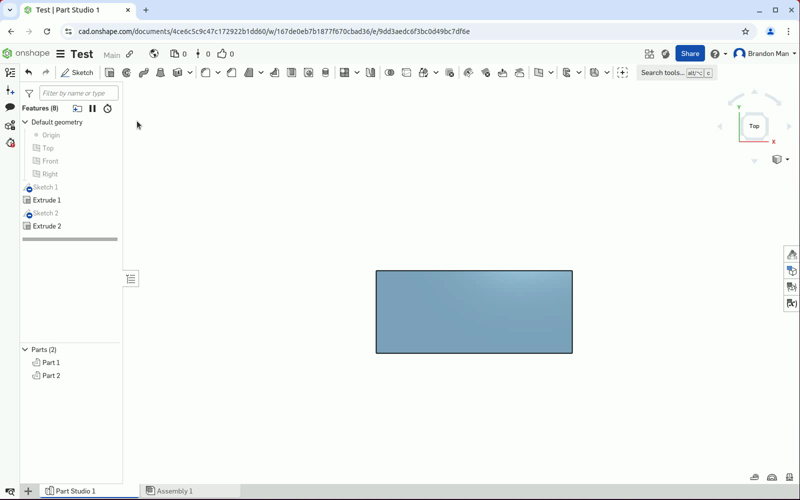
key(shift+h)
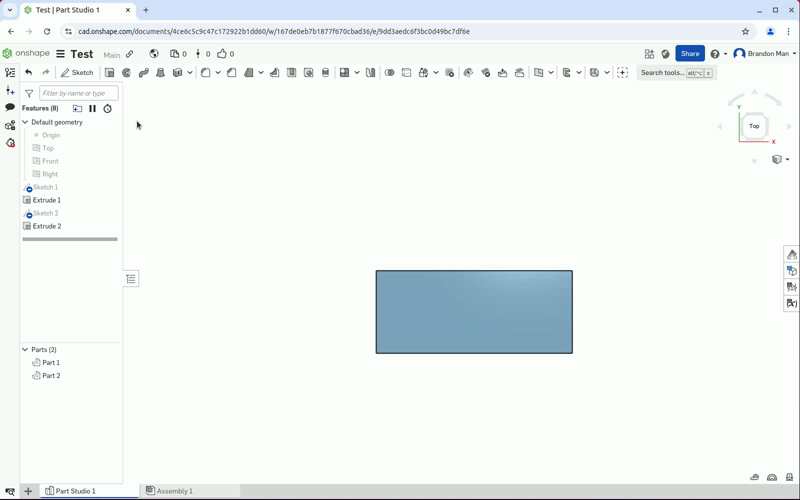
key(shift+h)
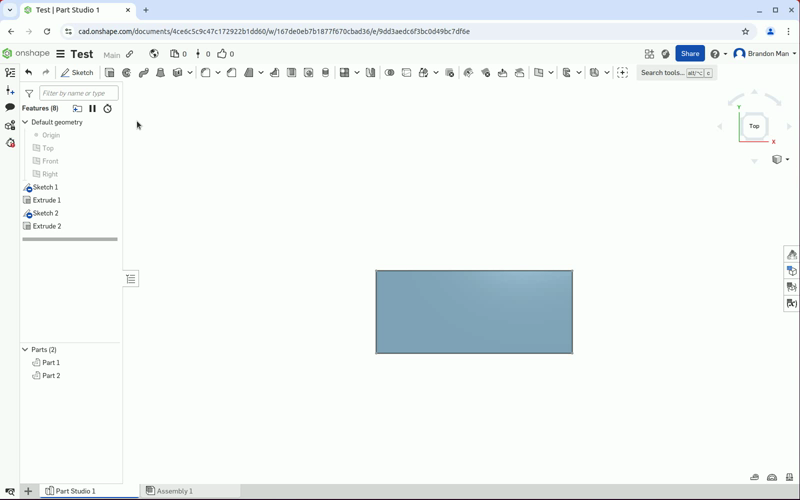
key(shift+7)
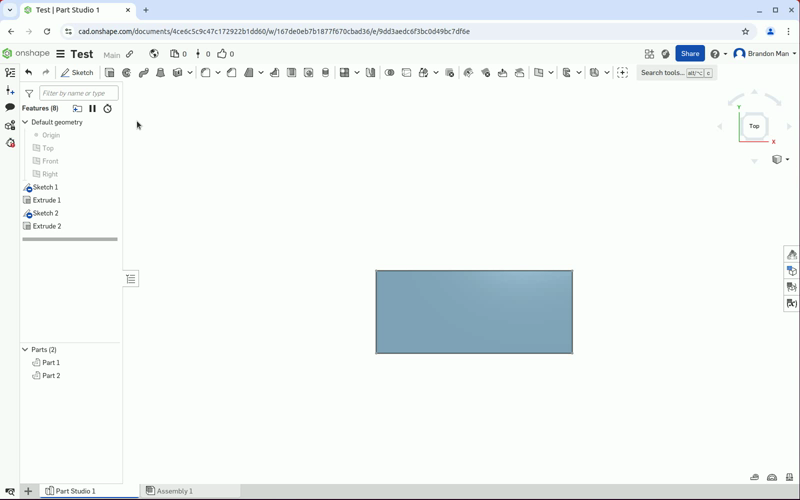
key(up, 3)
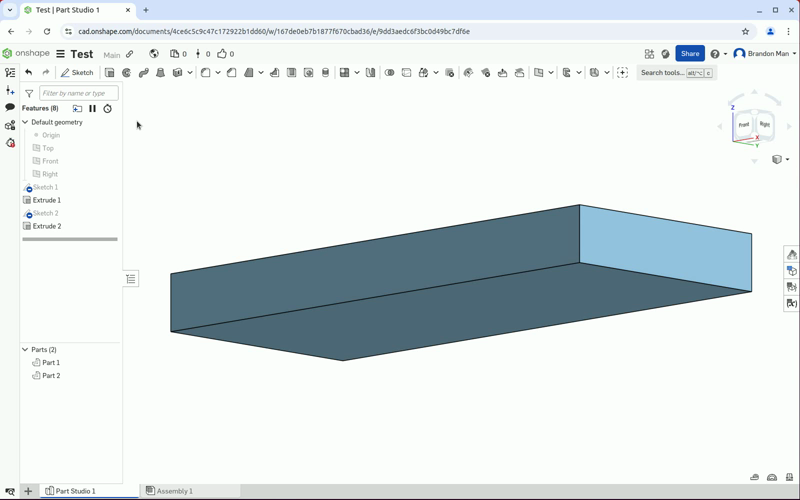
key(left, 3)
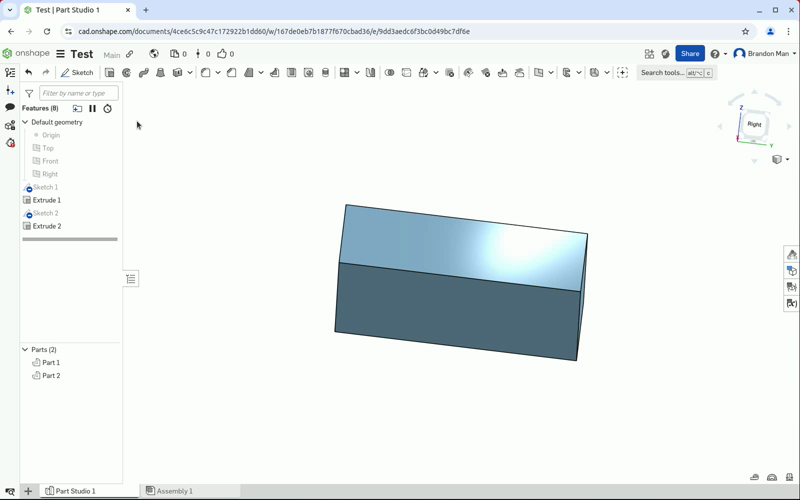
key(right, 3)
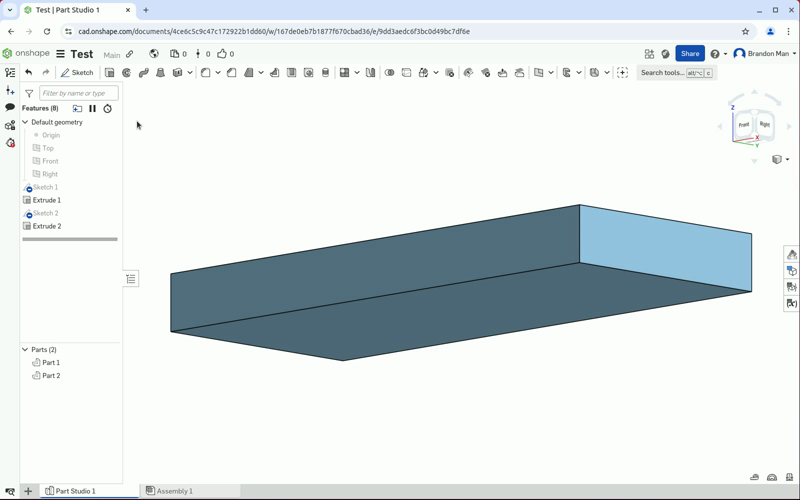
key(down, 3)
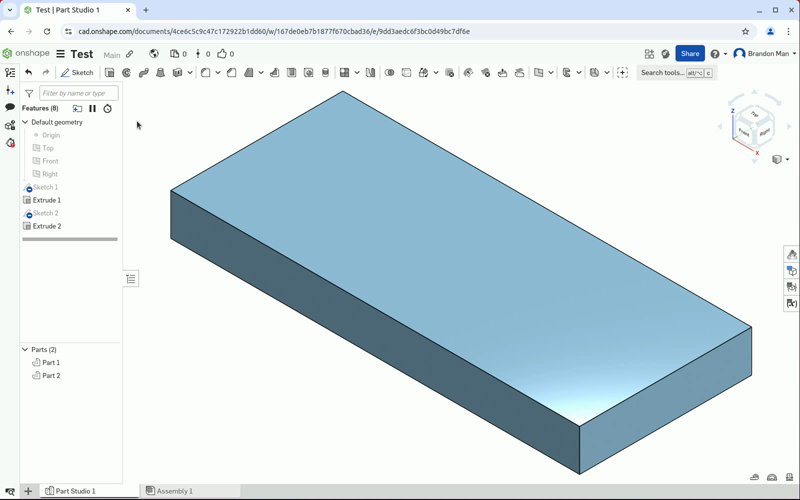
mouse_move(73, 189)
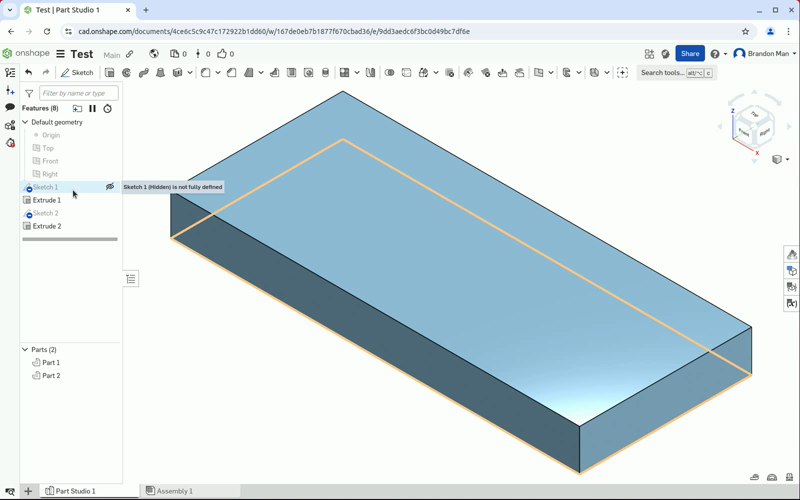
click(73, 189)